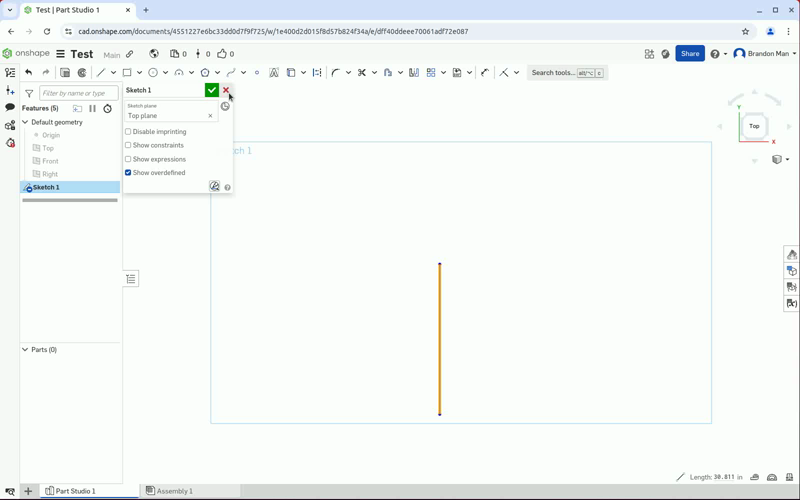
key(shift+h)
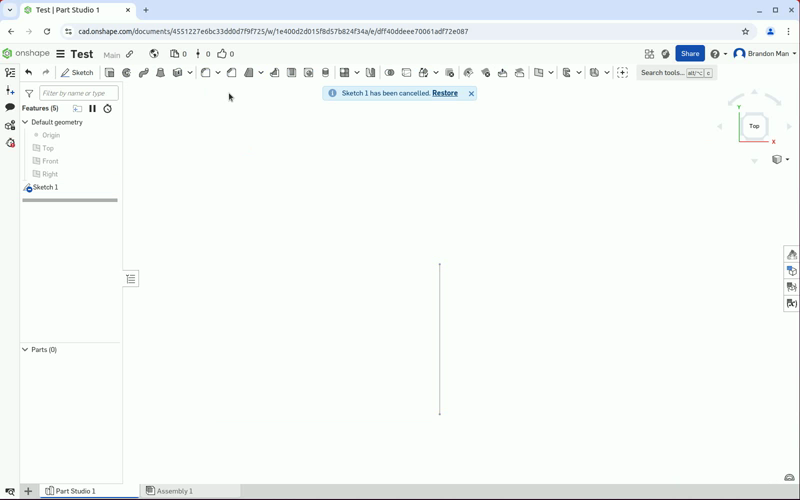
key(shift+s)
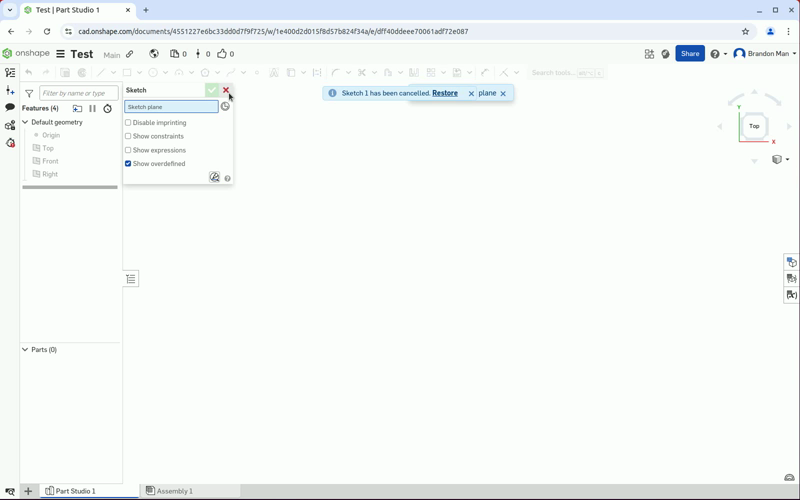
mouse_move(73, 150)
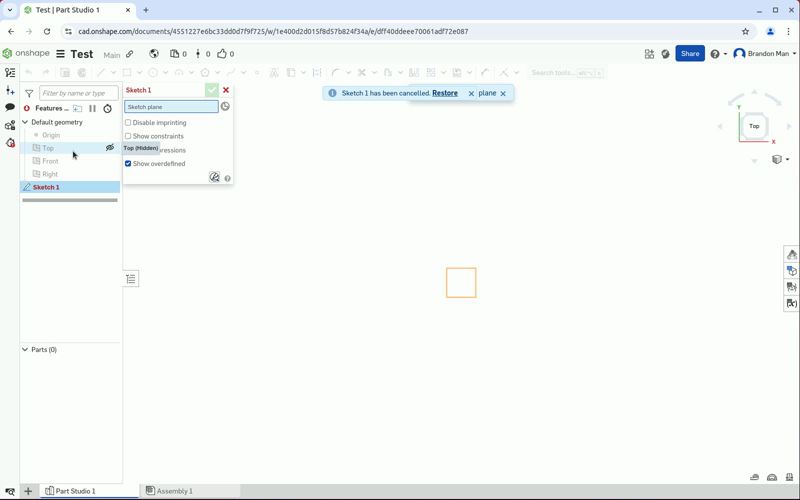
click(73, 150)
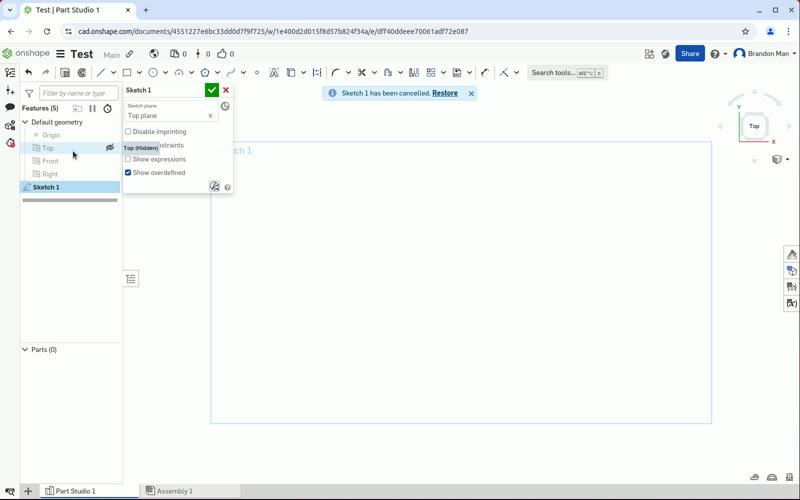
mouse_move(73, 352)
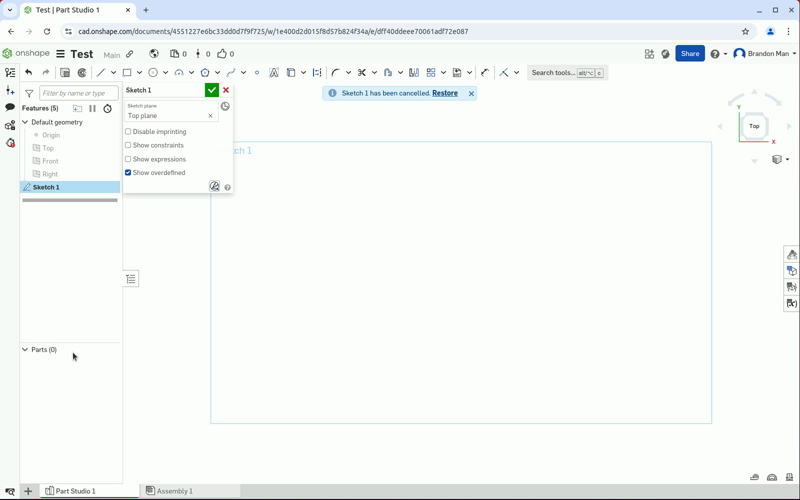
key(y)
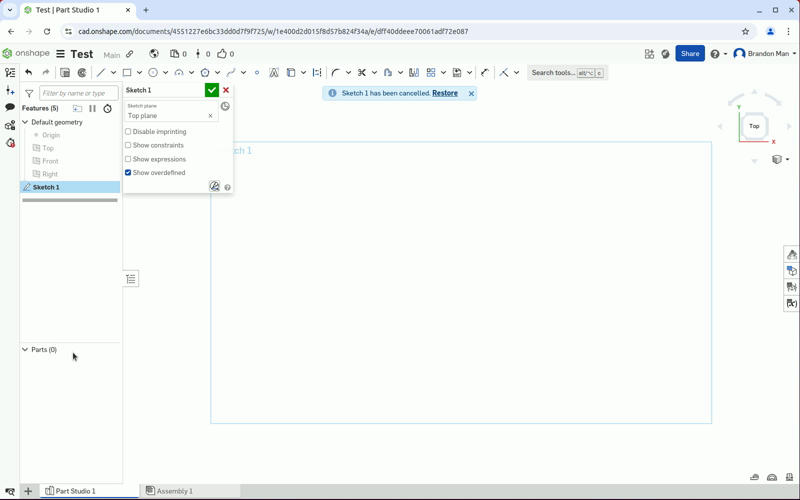
key(c)
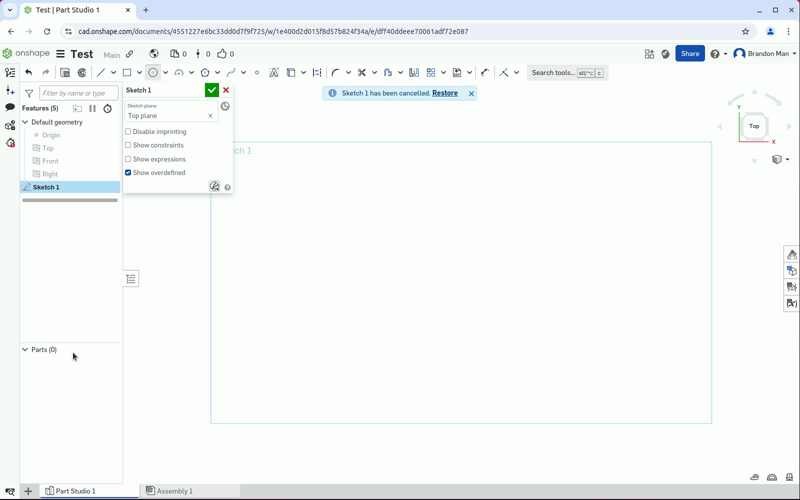
key_down(shift)
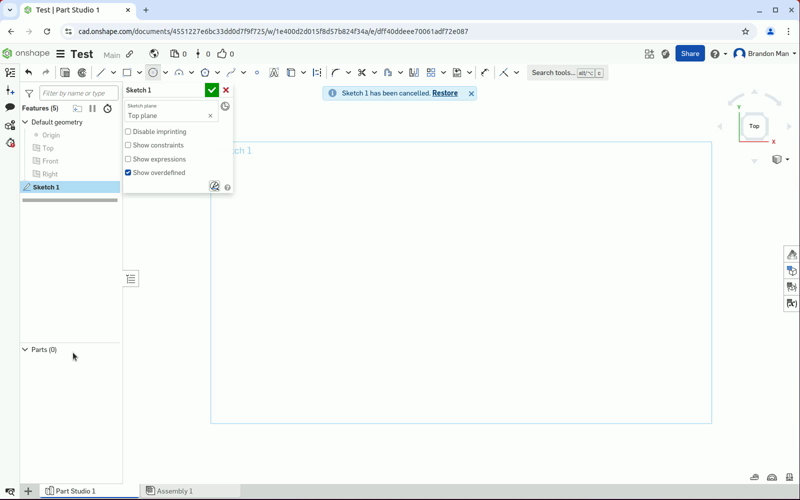
mouse_move(461, 282)
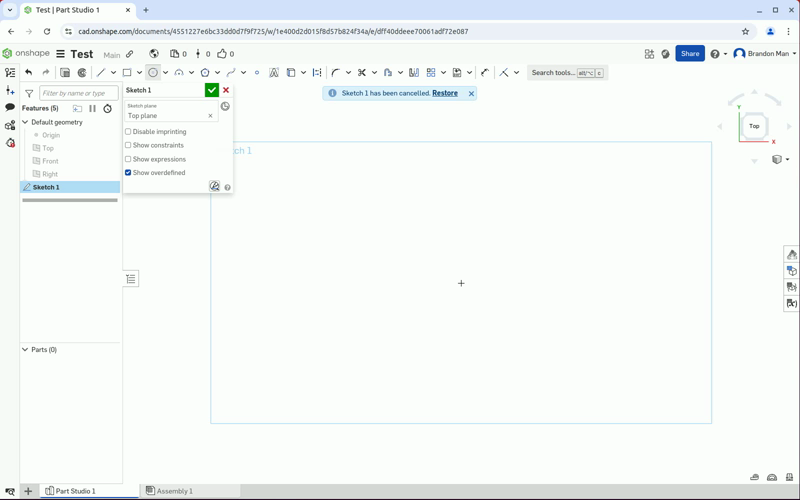
click(461, 282)
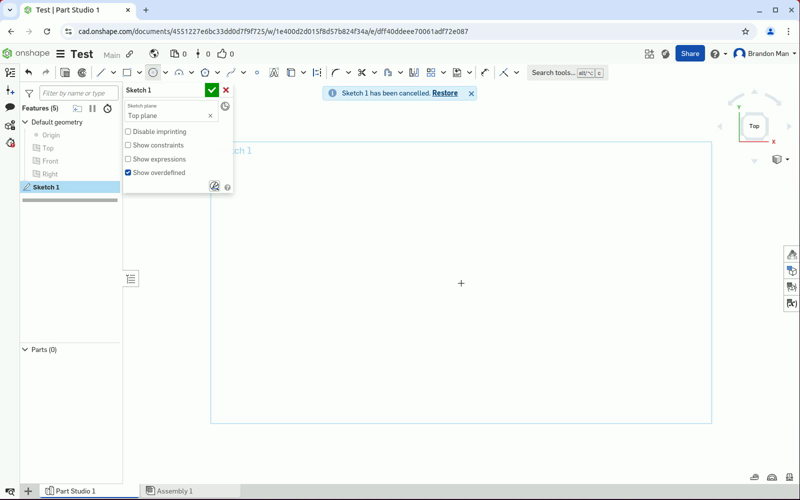
key_up(shift)
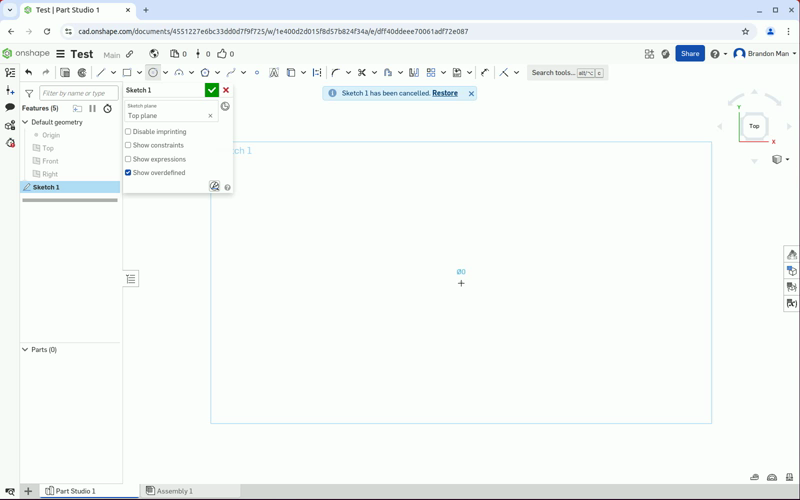
mouse_move(574, 282)
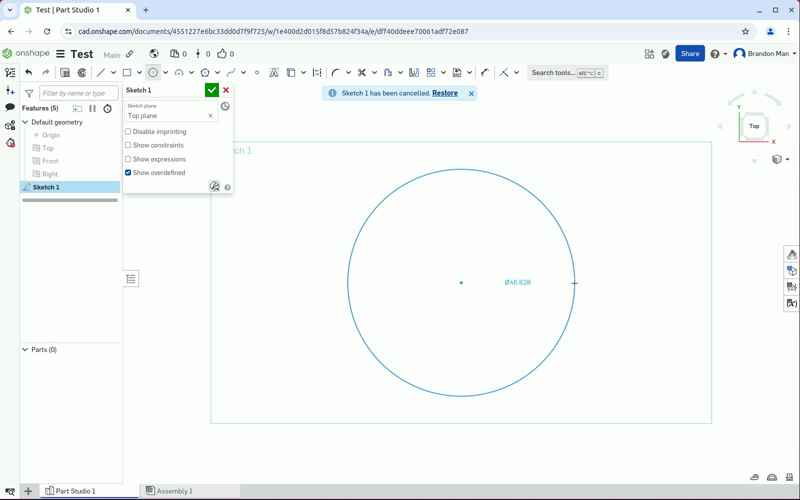
click(574, 282)
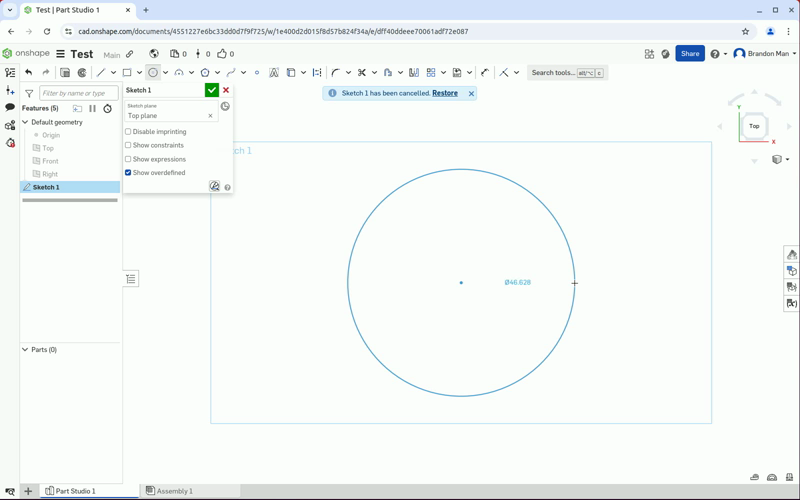
key(esc)
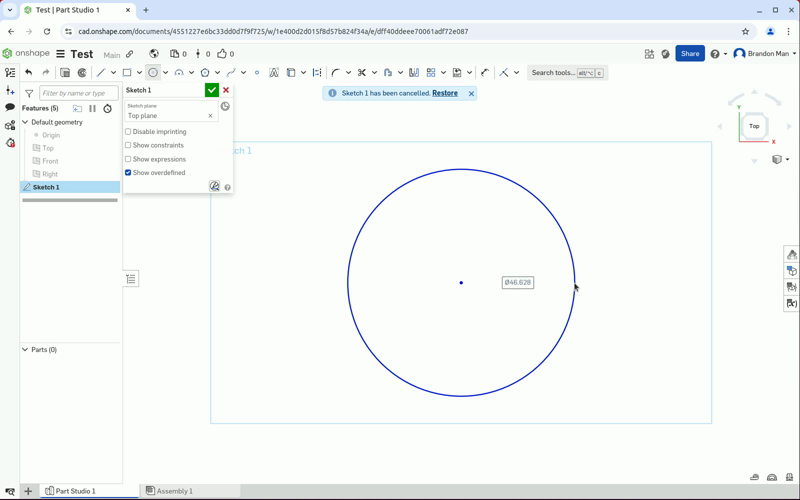
key(c)
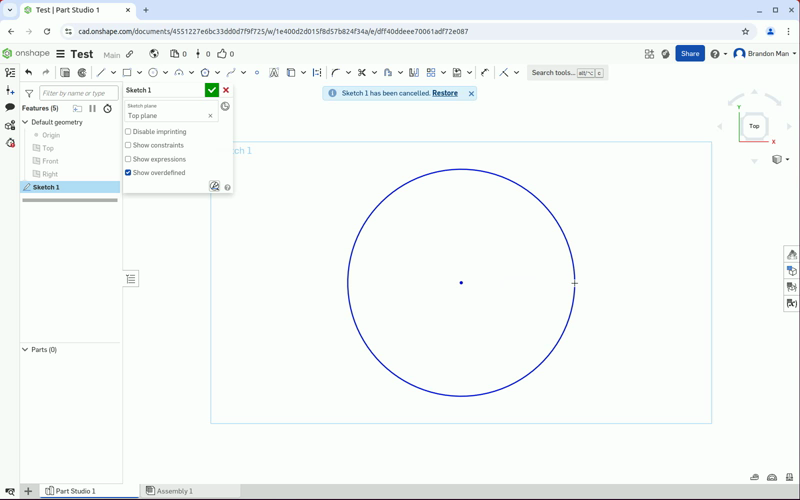
key_down(shift)
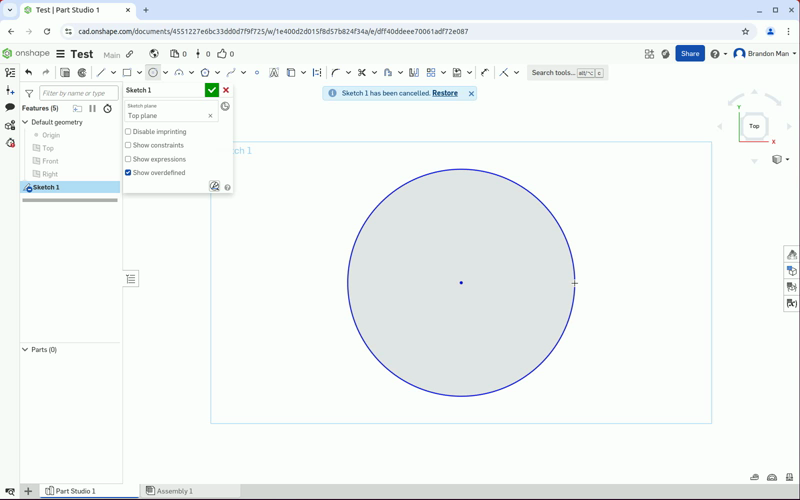
mouse_move(461, 282)
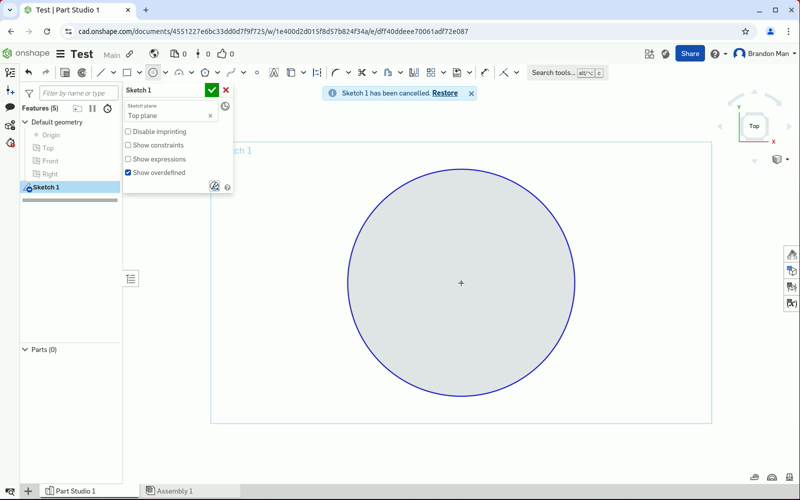
click(461, 282)
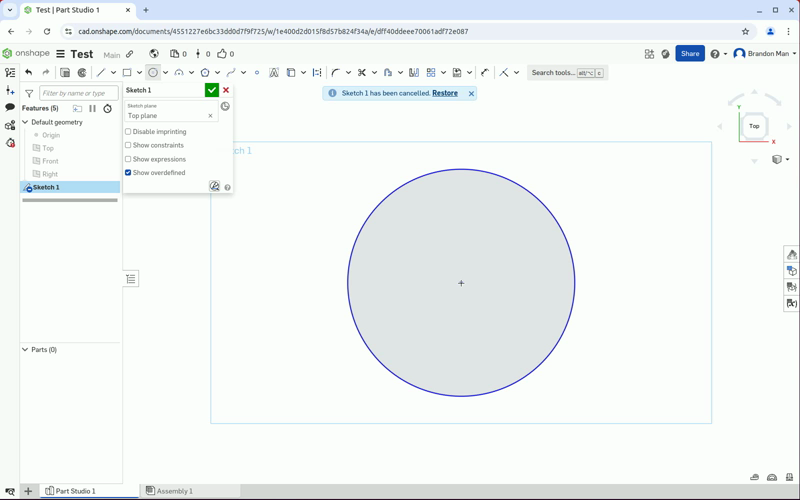
key_up(shift)
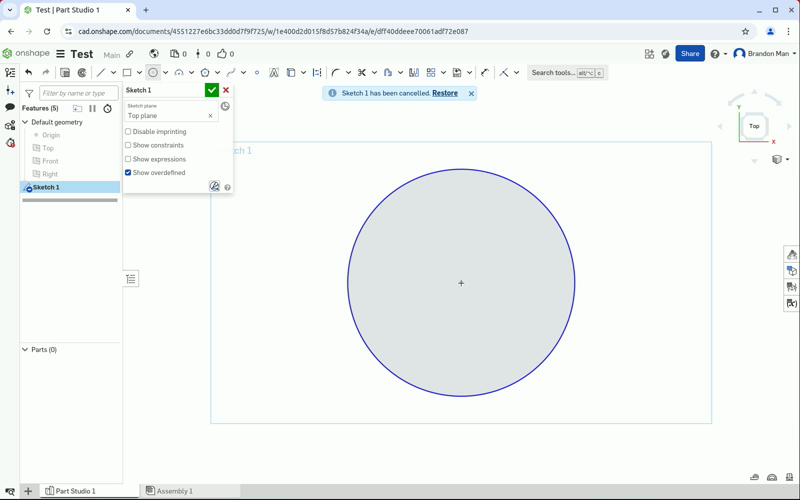
mouse_move(494, 282)
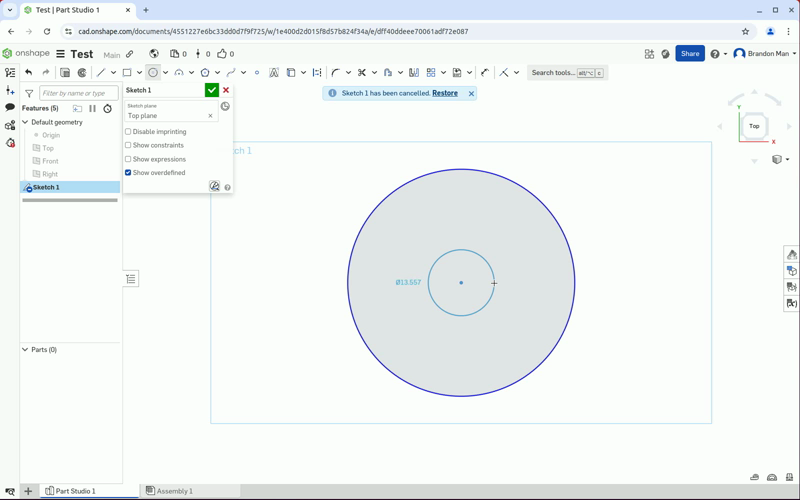
click(494, 282)
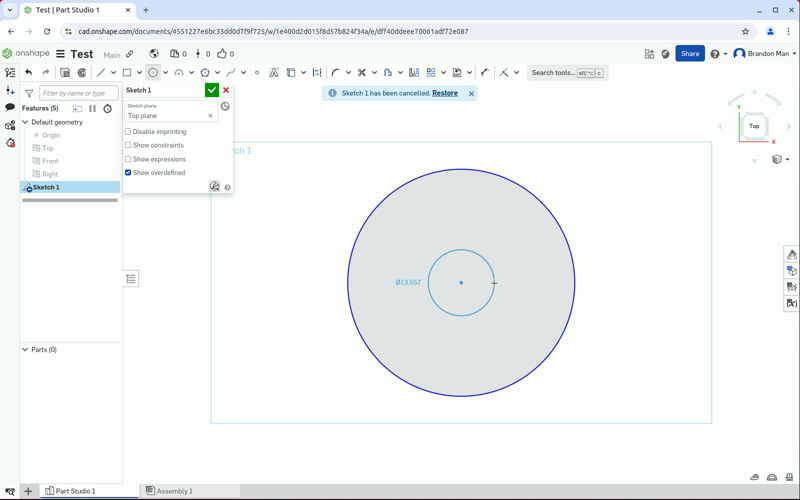
key(esc)
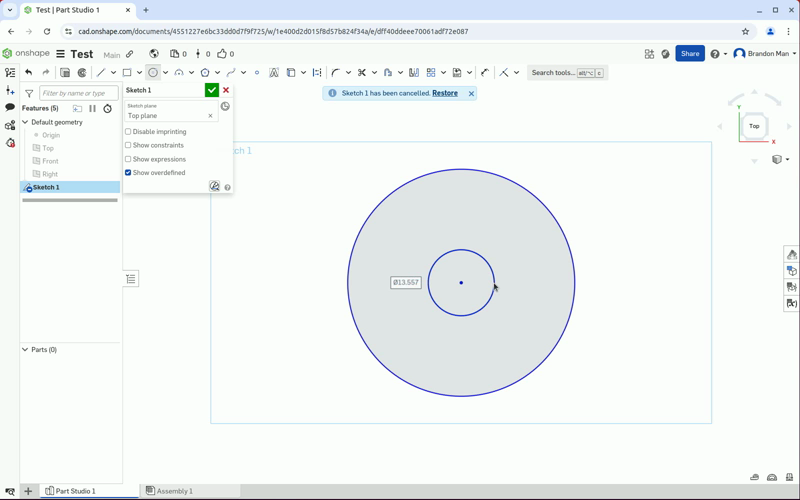
mouse_move(451, 203)
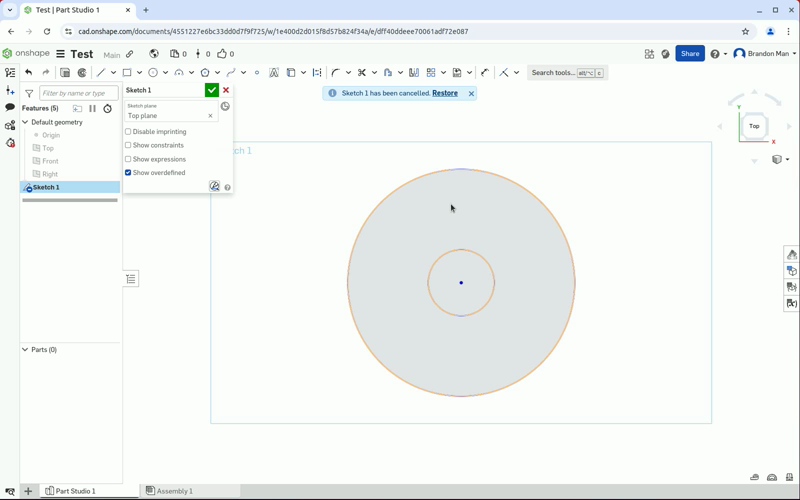
click(451, 203)
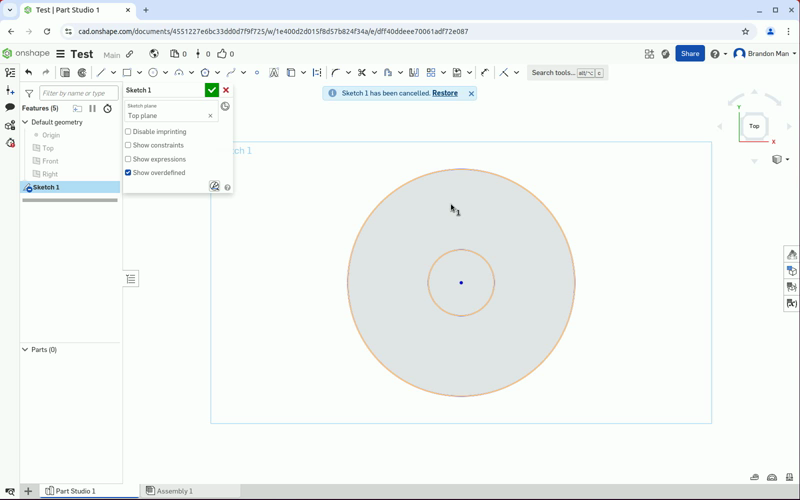
mouse_move(73, 352)
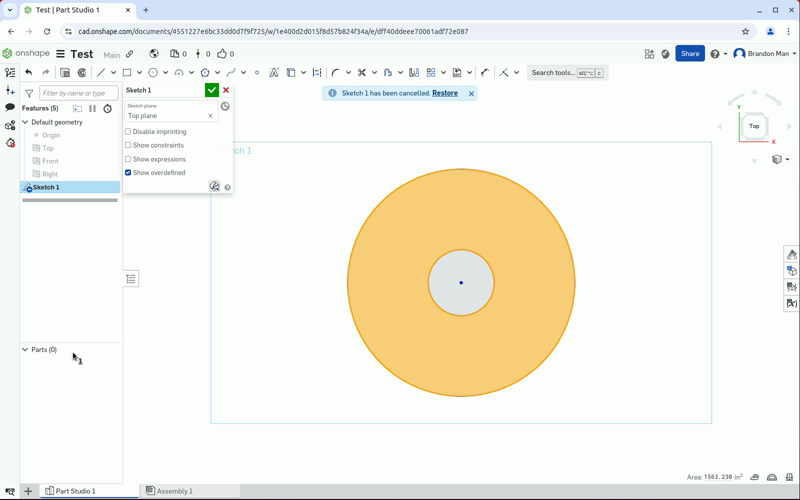
key(shift+y)
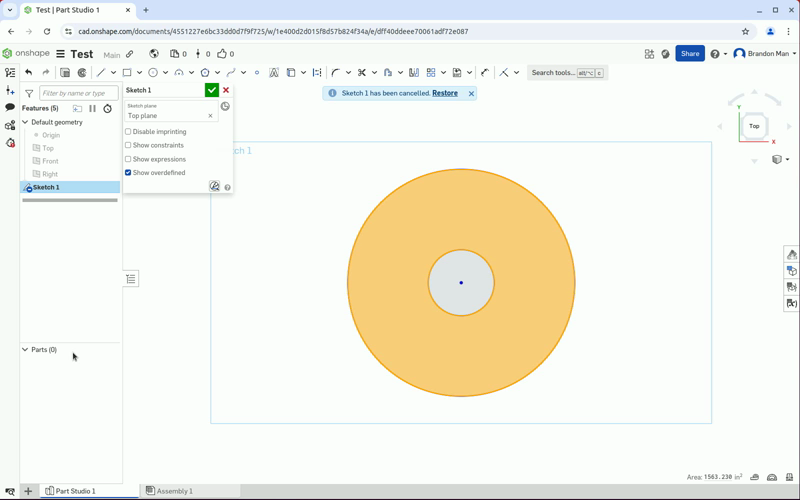
key(shift+e)
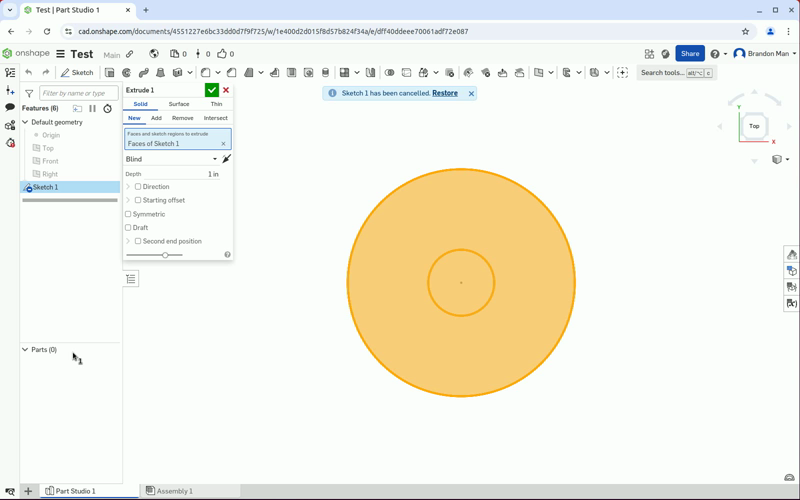
mouse_move(143, 106)
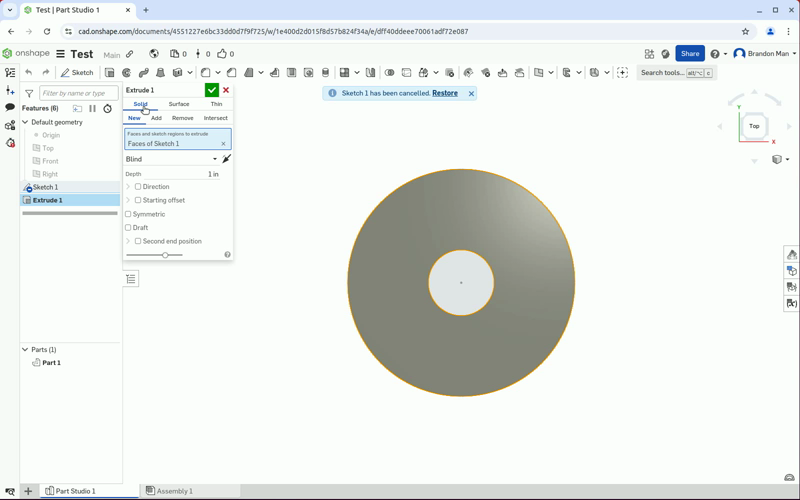
click(143, 106)
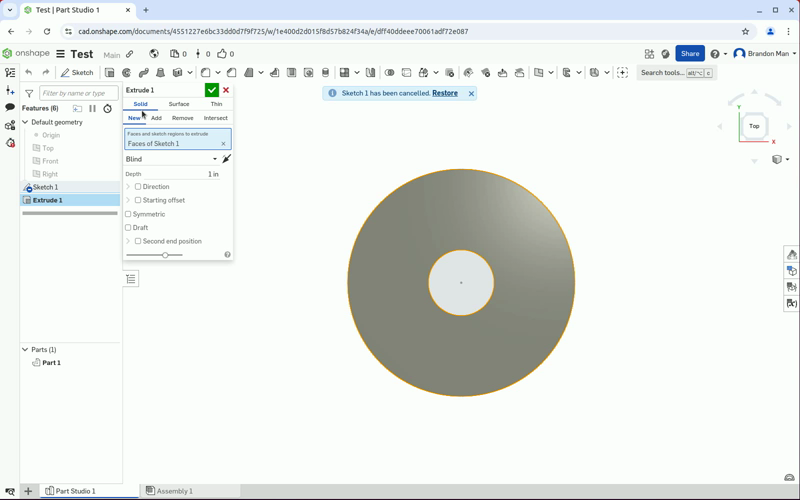
mouse_move(137, 120)
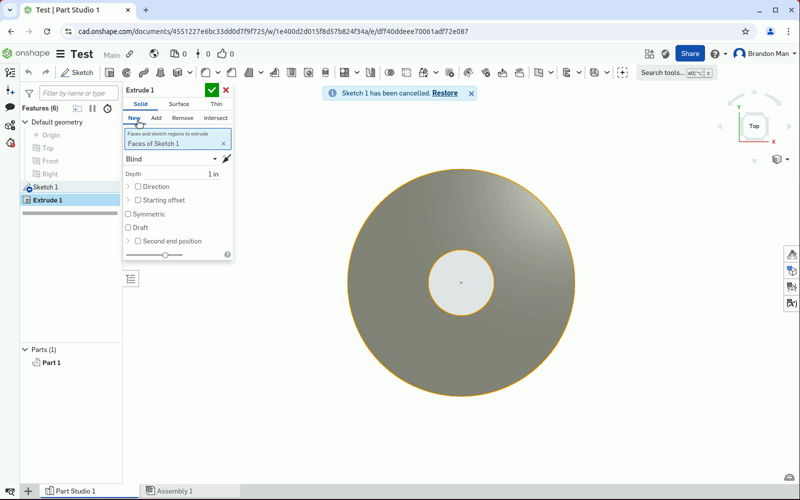
click(137, 120)
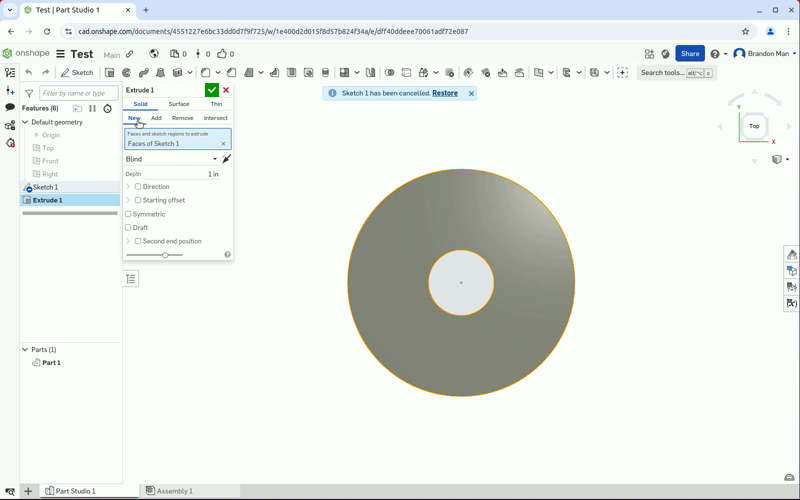
key(tab, 4)
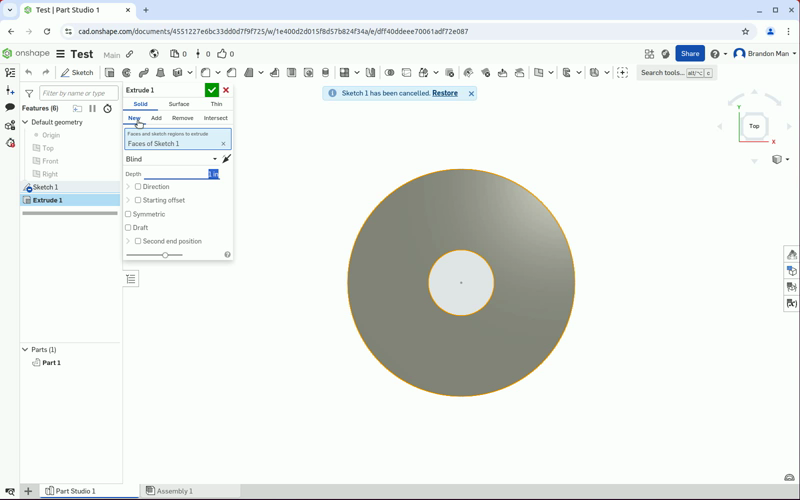
text(1.204)
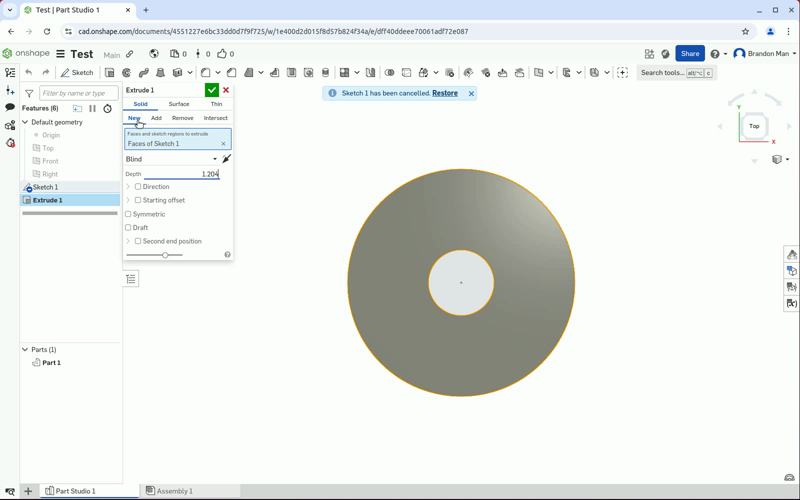
key(enter)
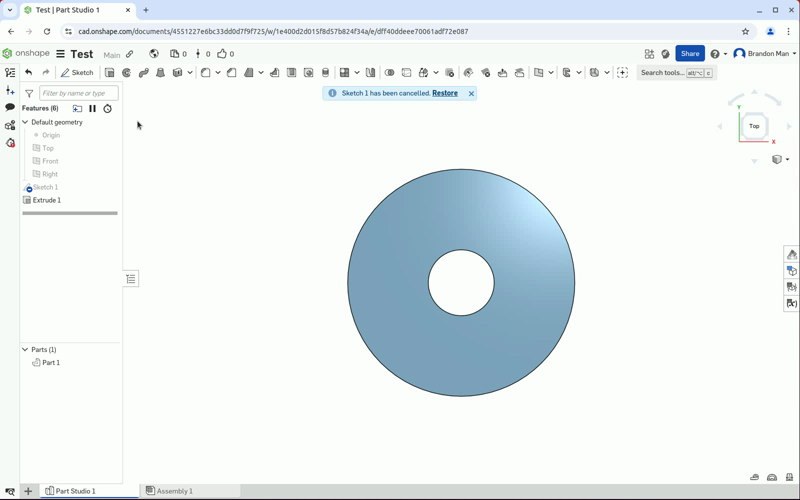
key(shift+h)
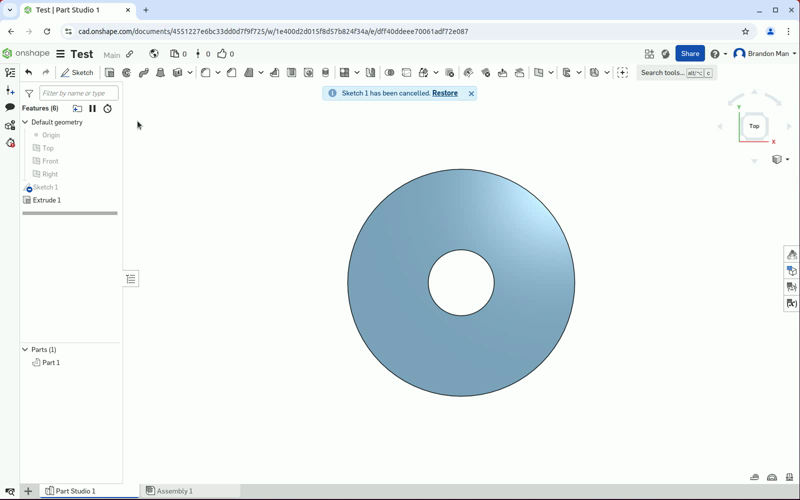
key(shift+h)
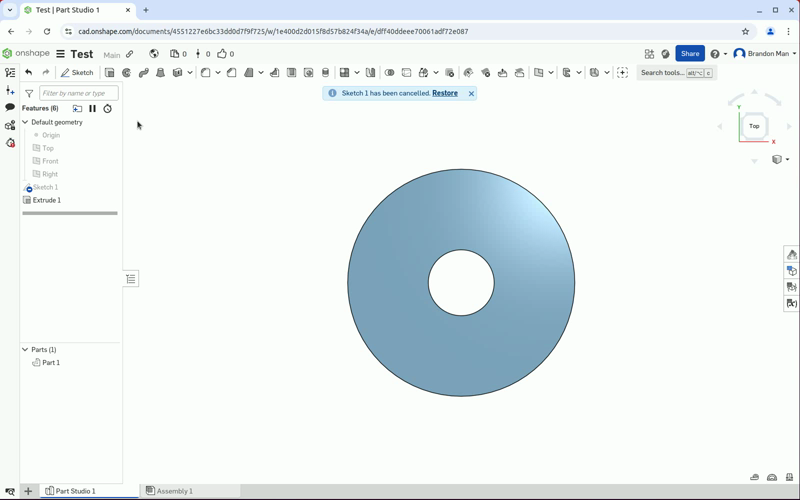
mouse_move(73, 189)
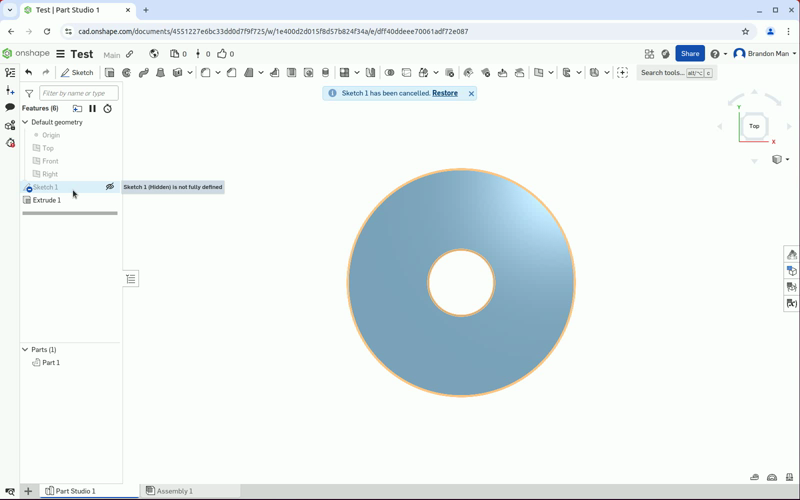
click(73, 189)
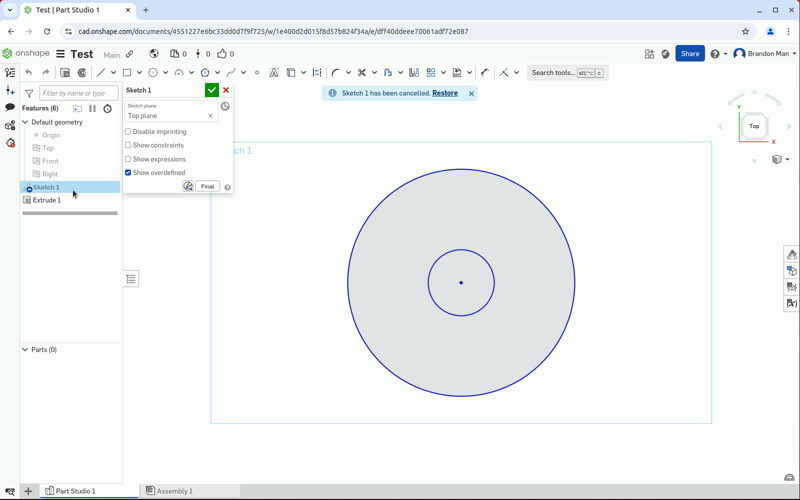
mouse_move(229, 92)
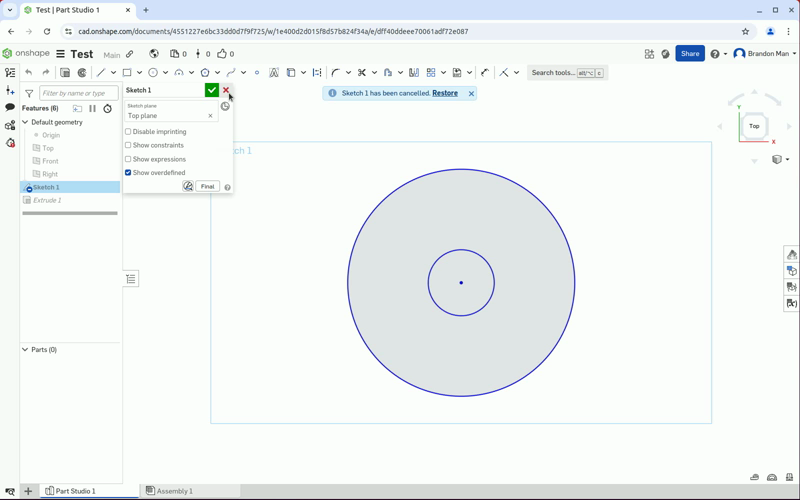
click(229, 92)
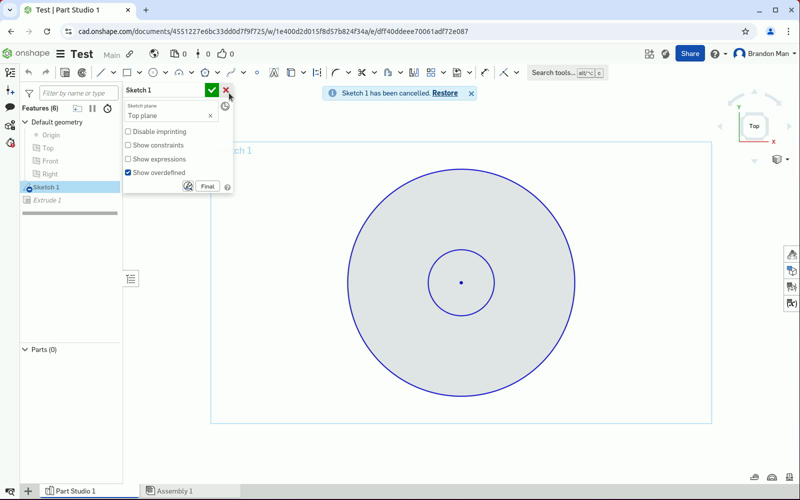
key(shift+s)
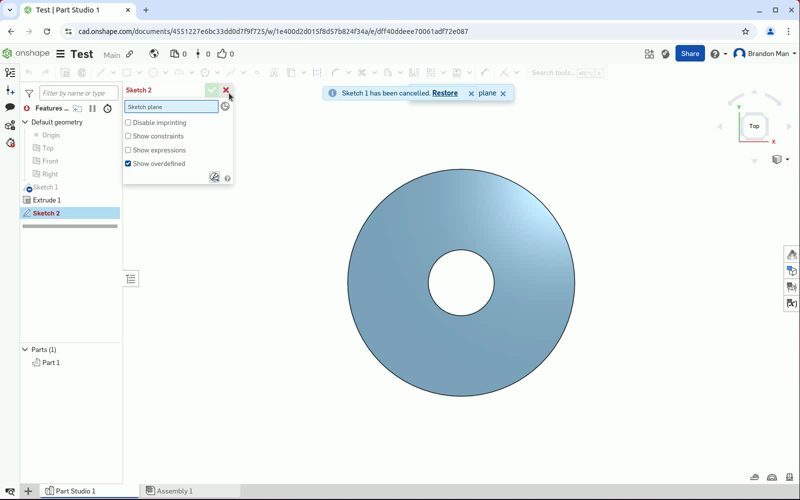
mouse_move(73, 150)
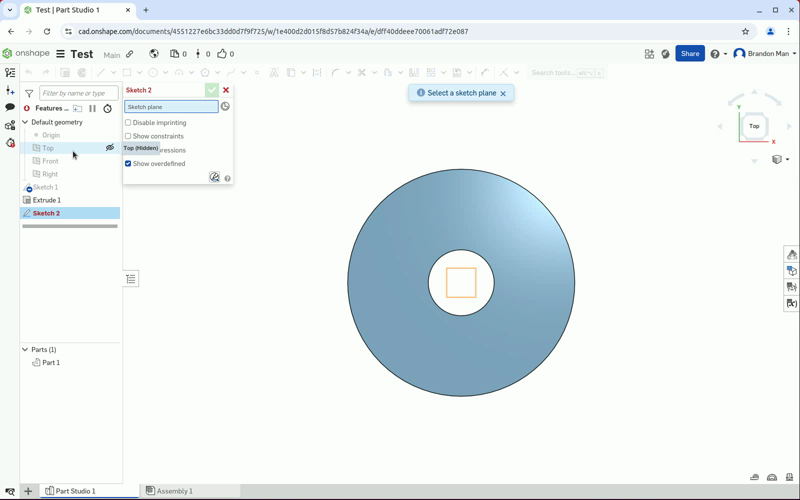
click(73, 150)
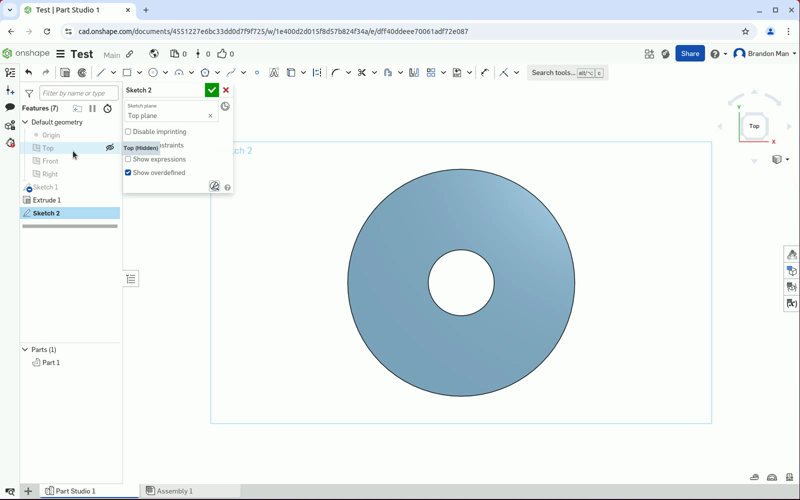
mouse_move(73, 352)
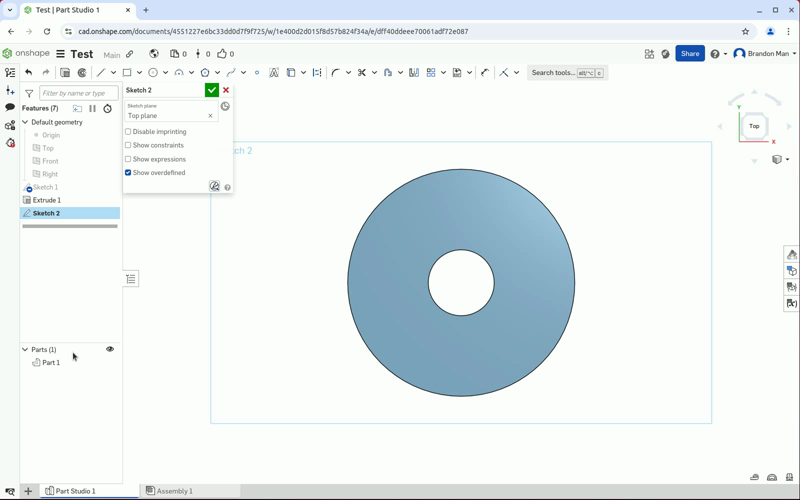
key(y)
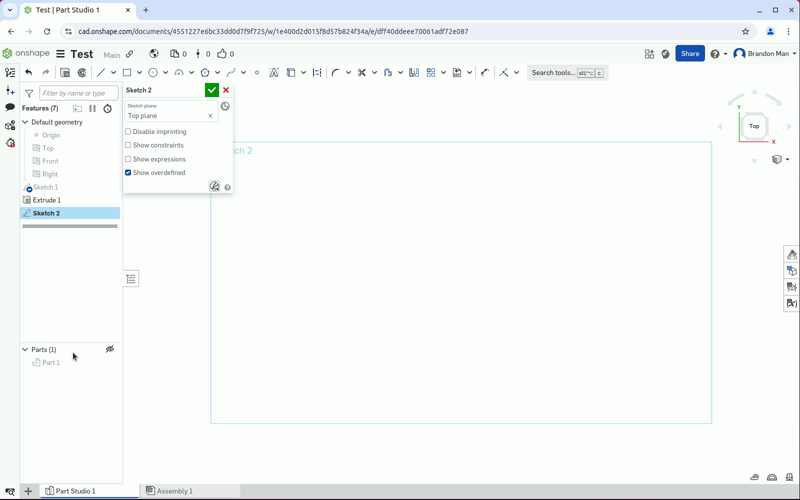
key(c)
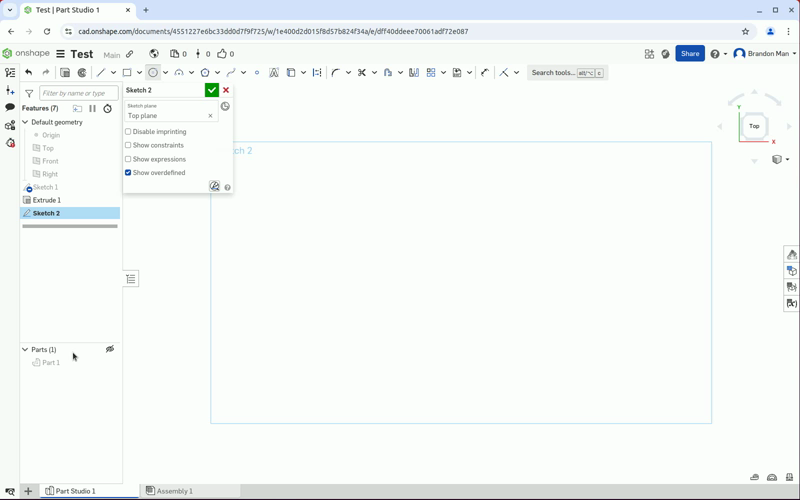
key_down(shift)
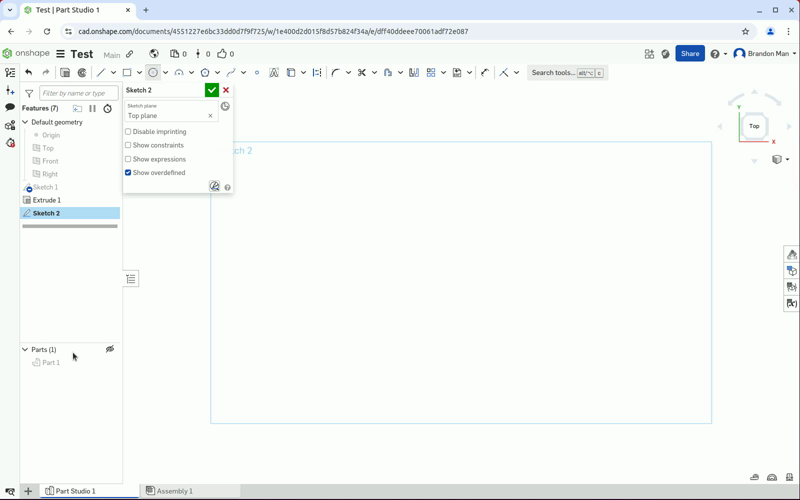
mouse_move(461, 282)
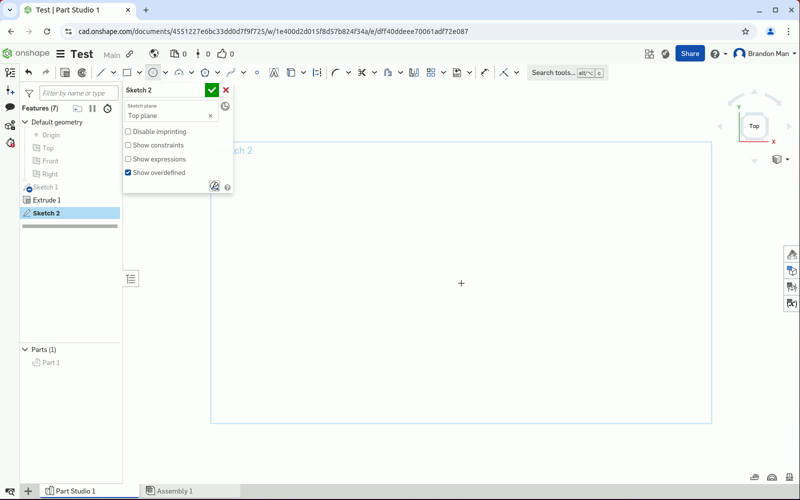
click(461, 282)
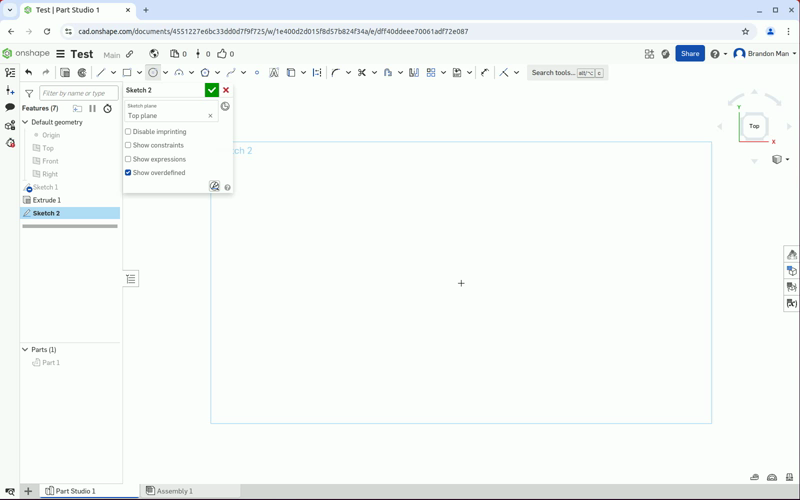
key_up(shift)
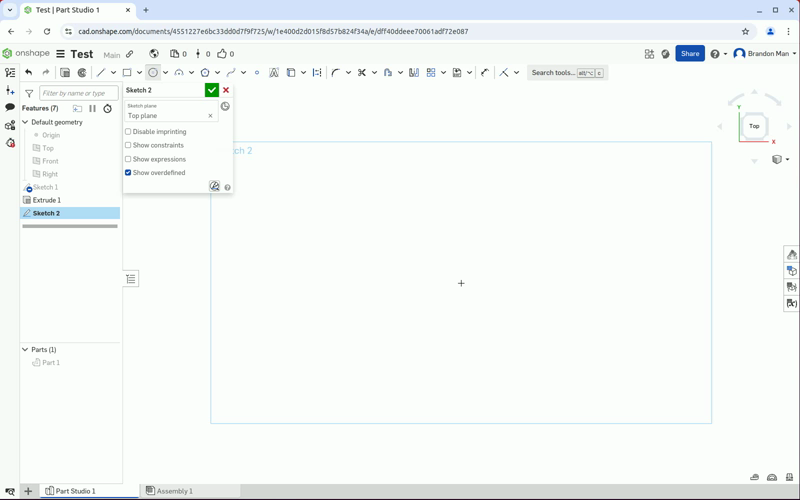
mouse_move(495, 282)
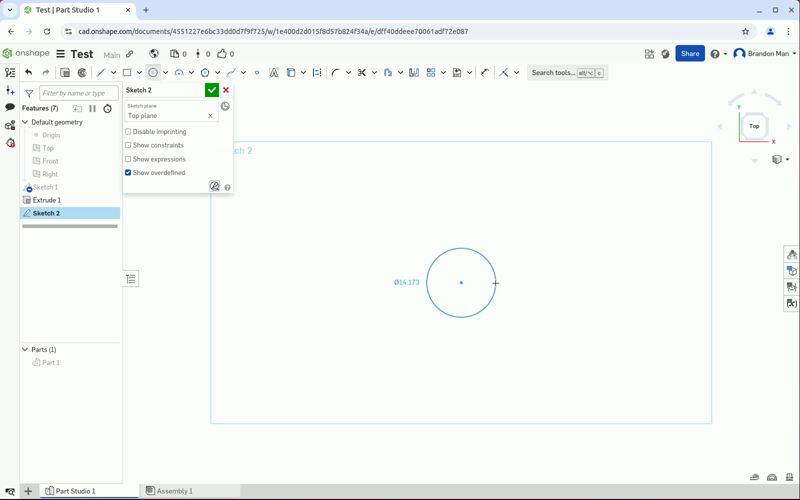
click(495, 282)
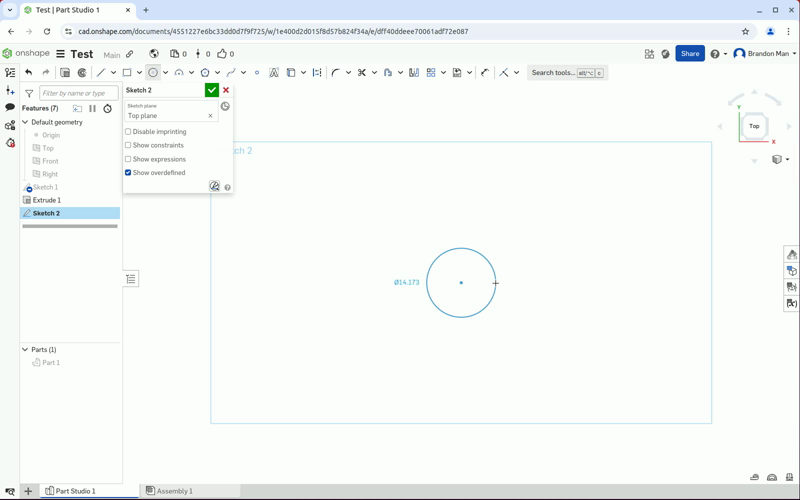
key(esc)
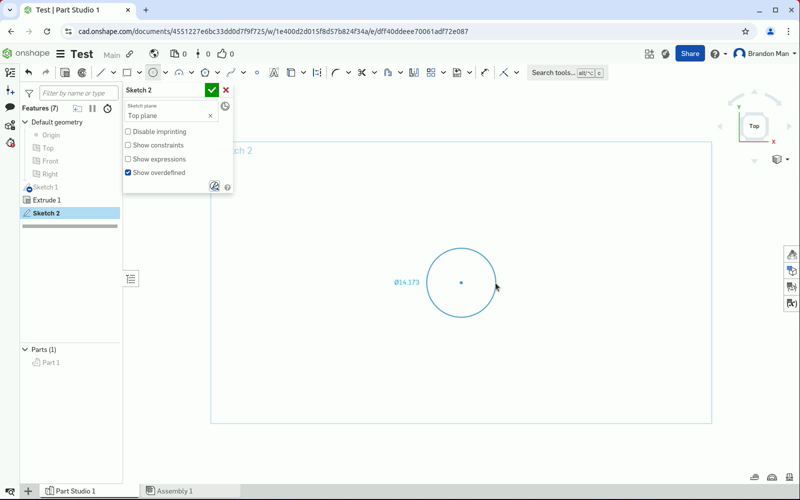
key(c)
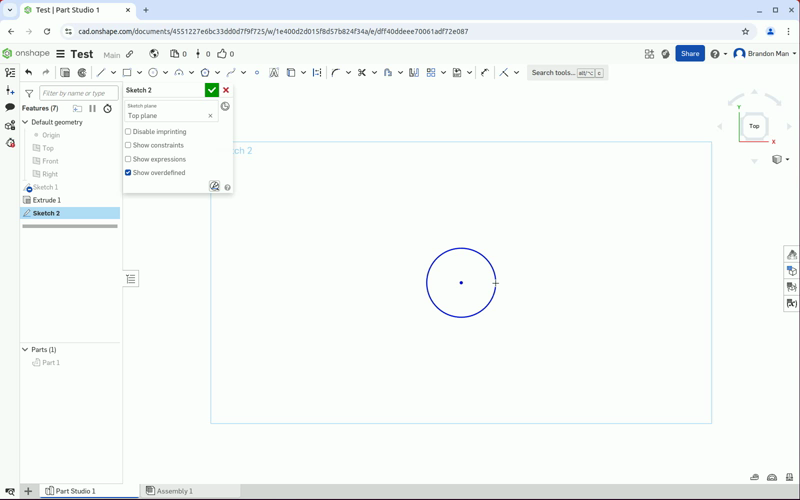
key_down(shift)
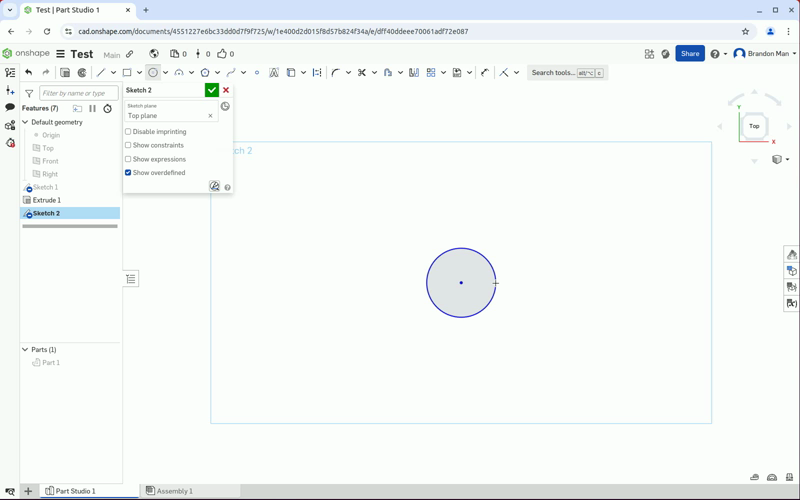
mouse_move(461, 282)
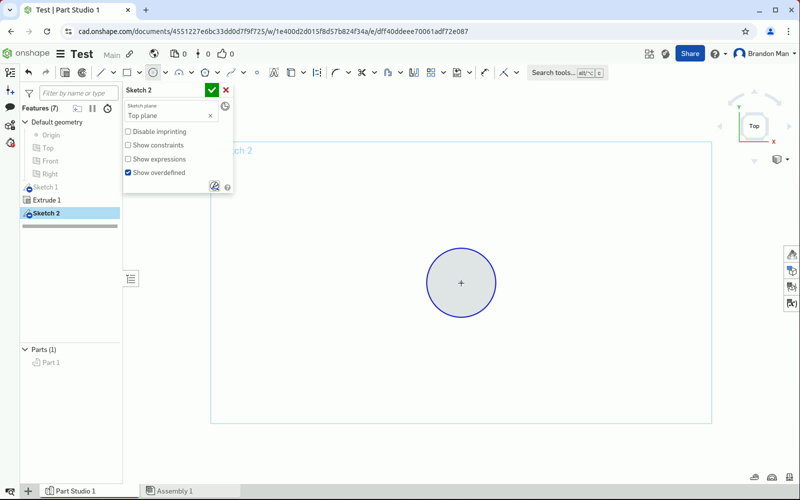
click(461, 282)
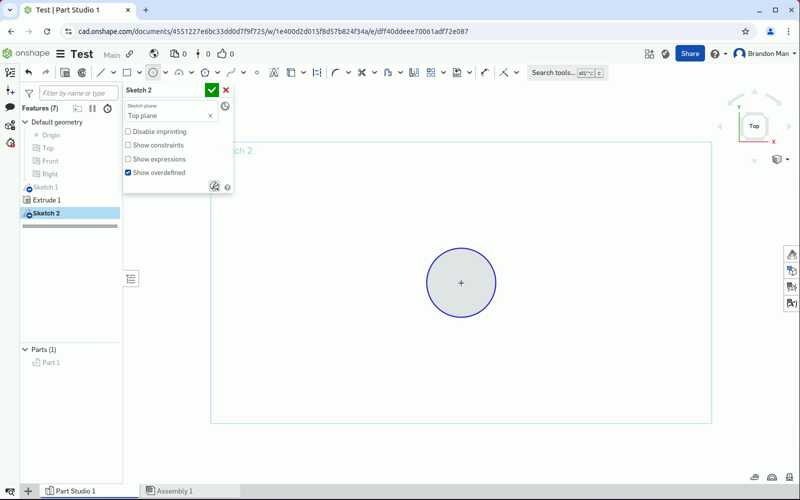
key_up(shift)
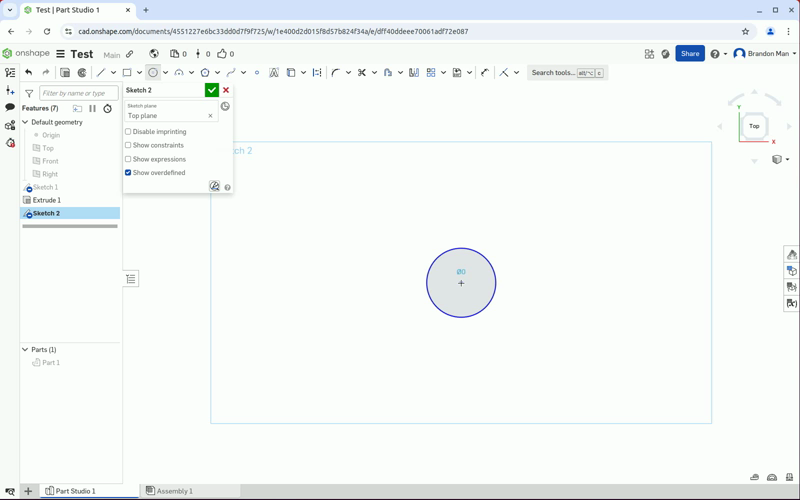
mouse_move(493, 282)
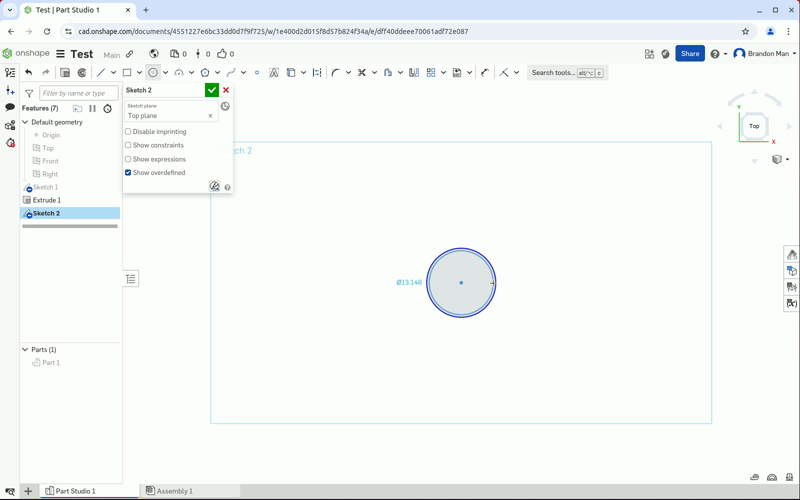
scroll(6)
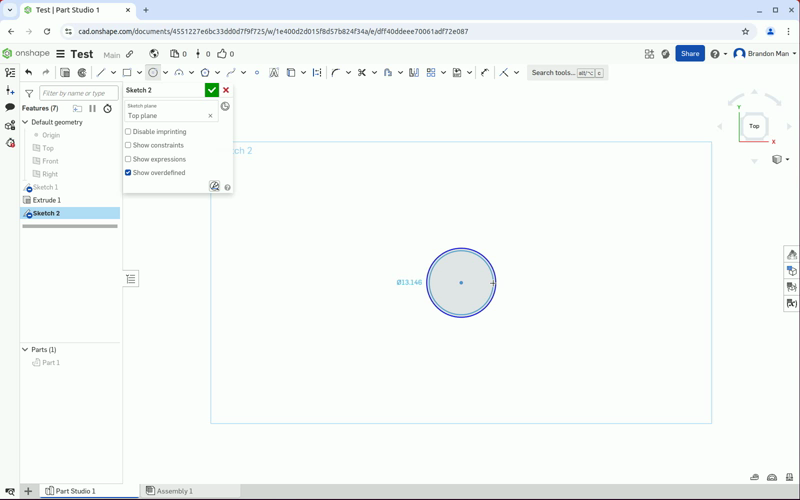
scroll(6)
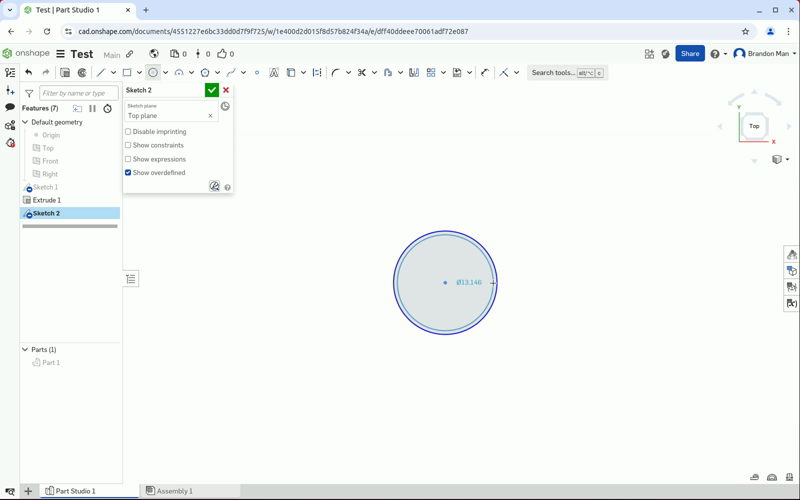
scroll(6)
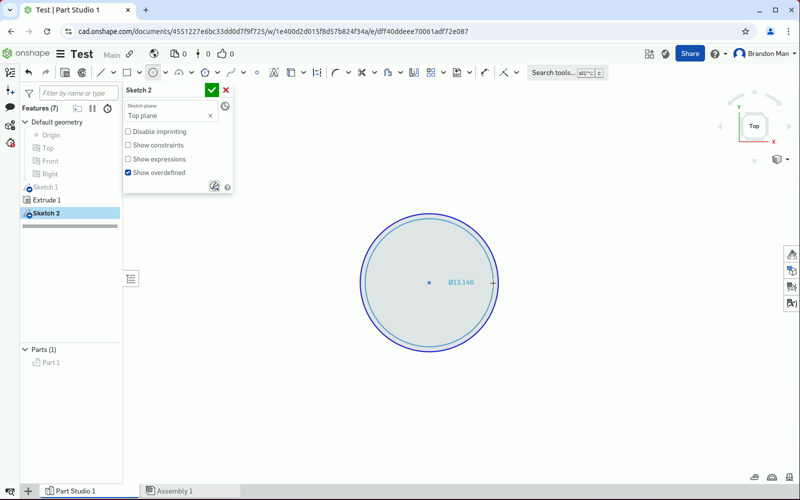
scroll(6)
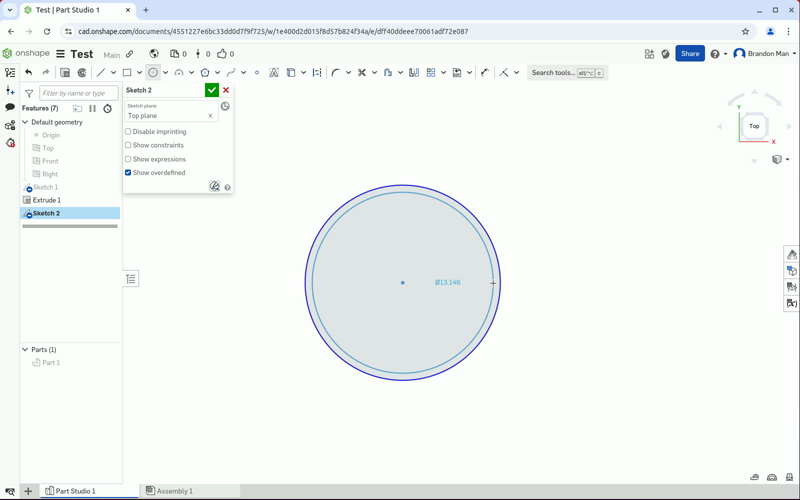
scroll(6)
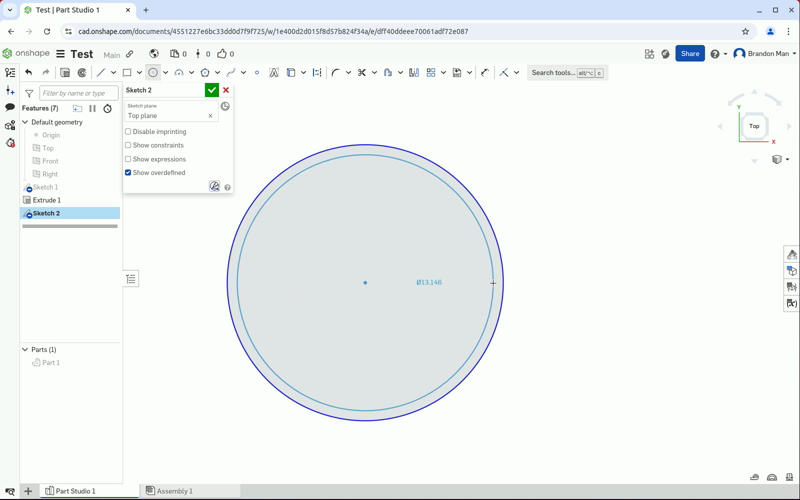
scroll(6)
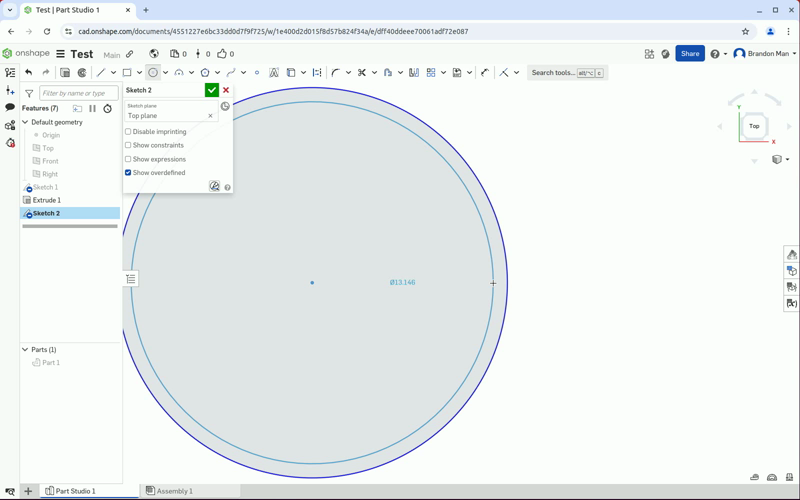
scroll(6)
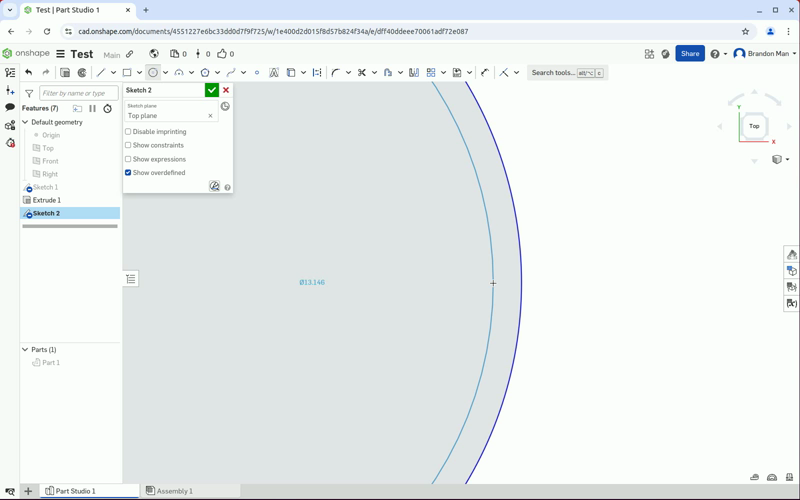
click(493, 282)
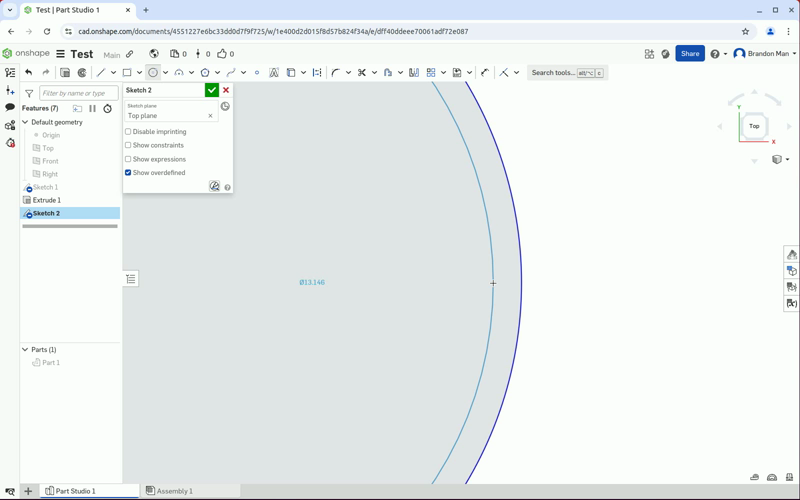
scroll(-6)
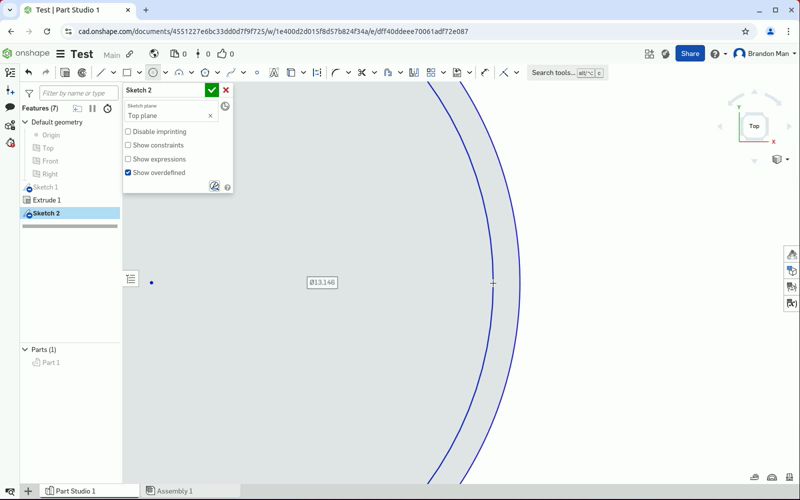
scroll(-6)
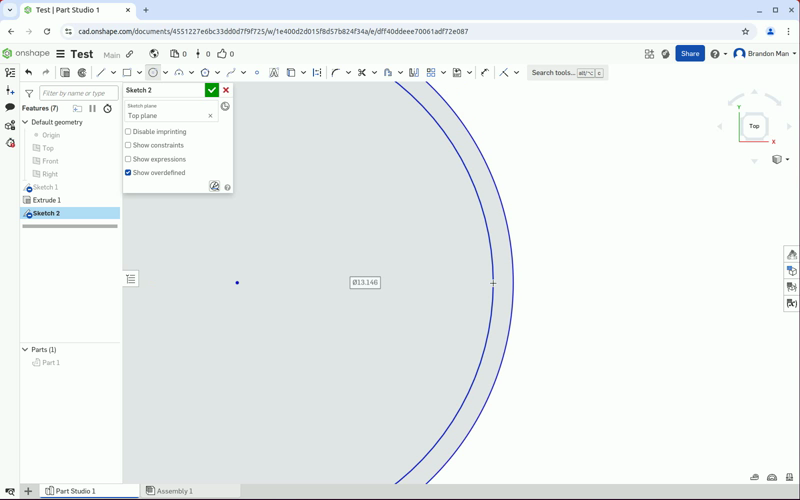
scroll(-6)
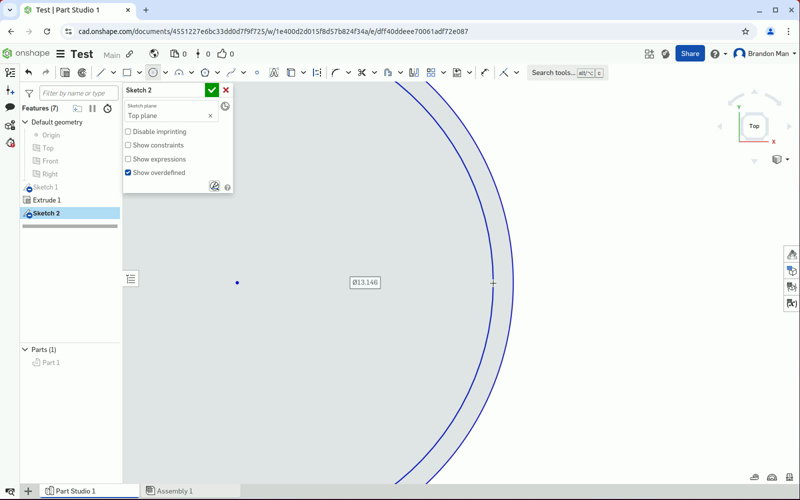
scroll(-6)
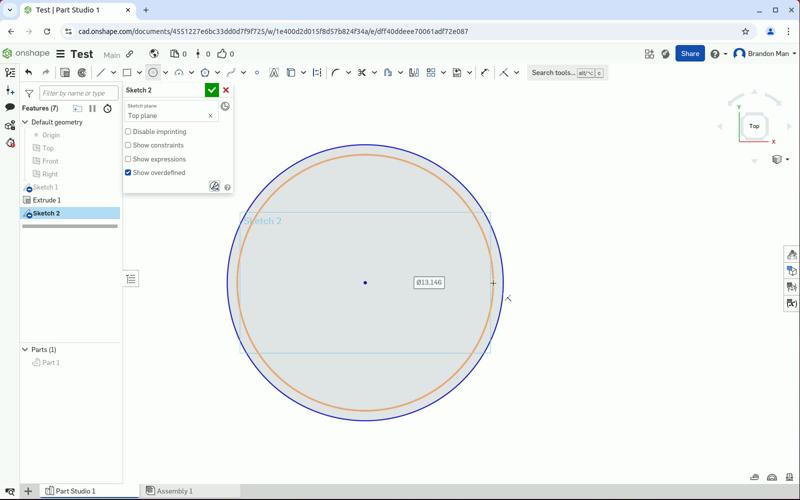
scroll(-6)
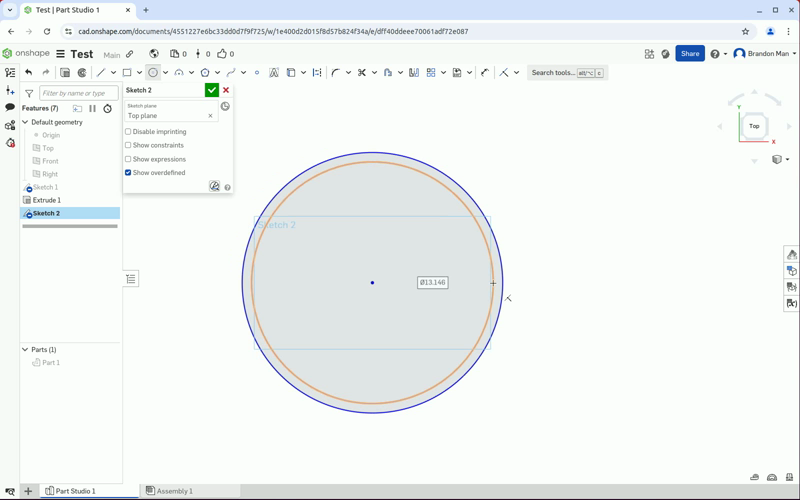
scroll(-6)
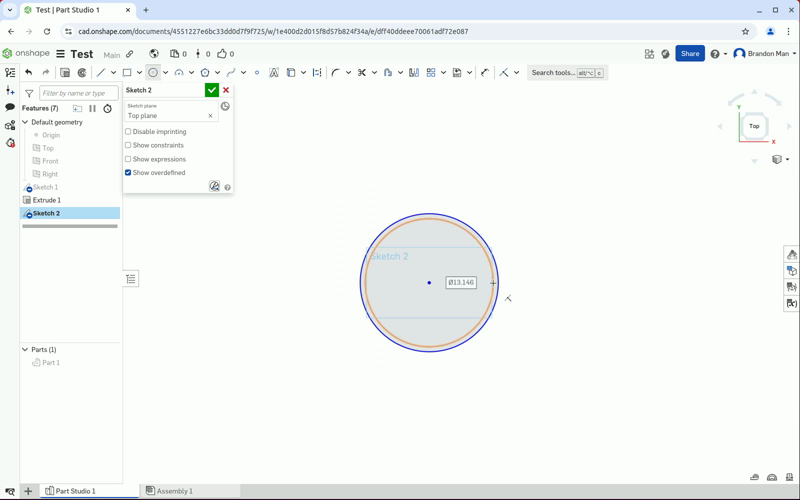
scroll(-6)
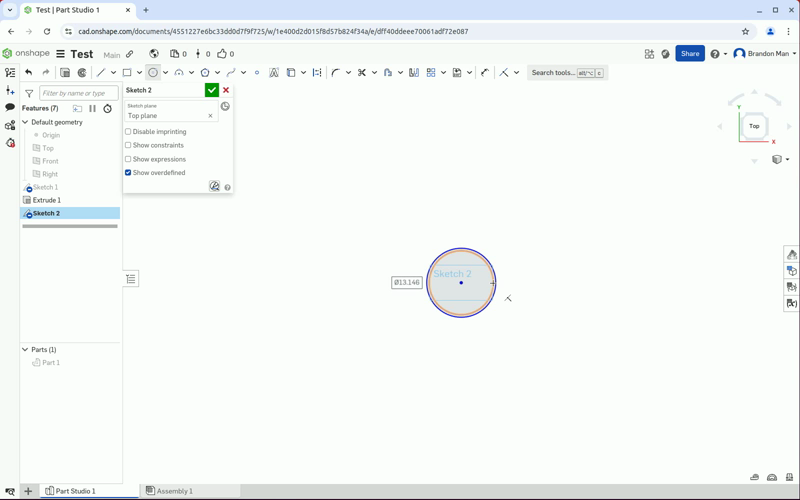
key(esc)
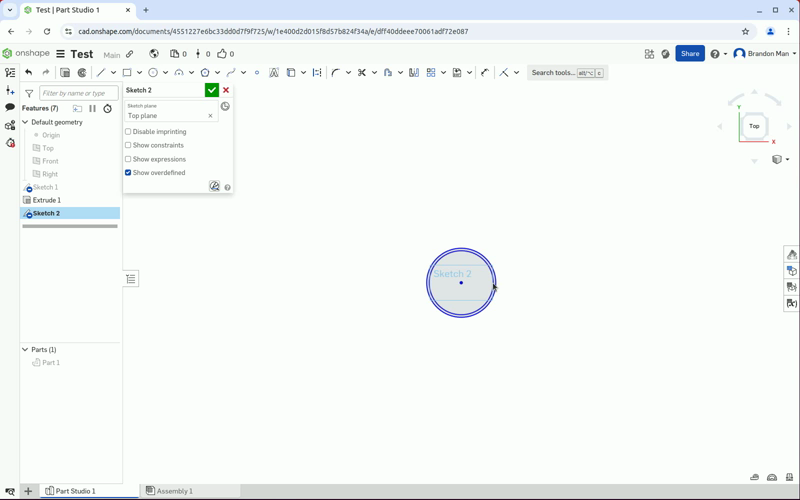
mouse_move(459, 250)
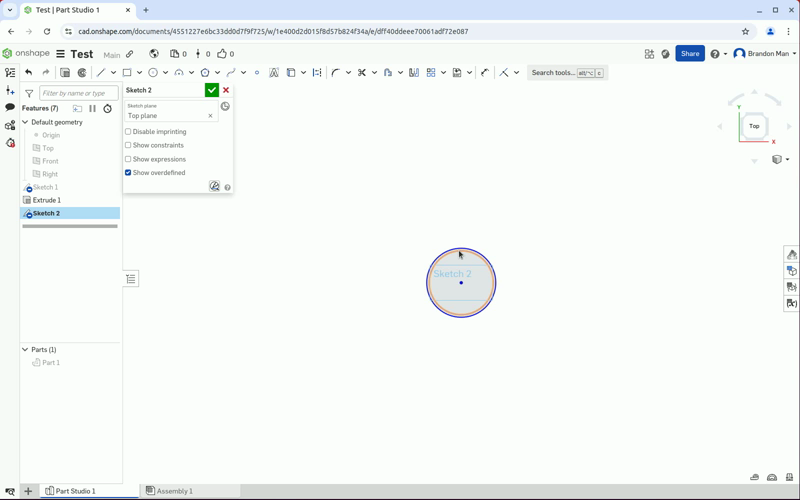
scroll(6)
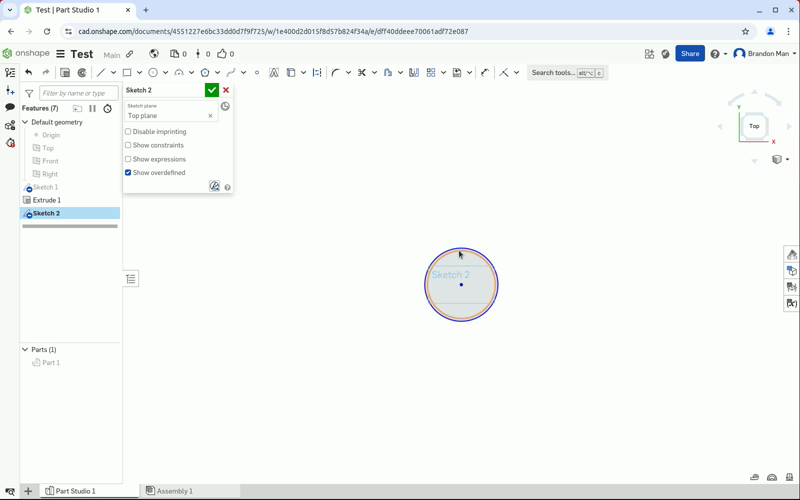
scroll(6)
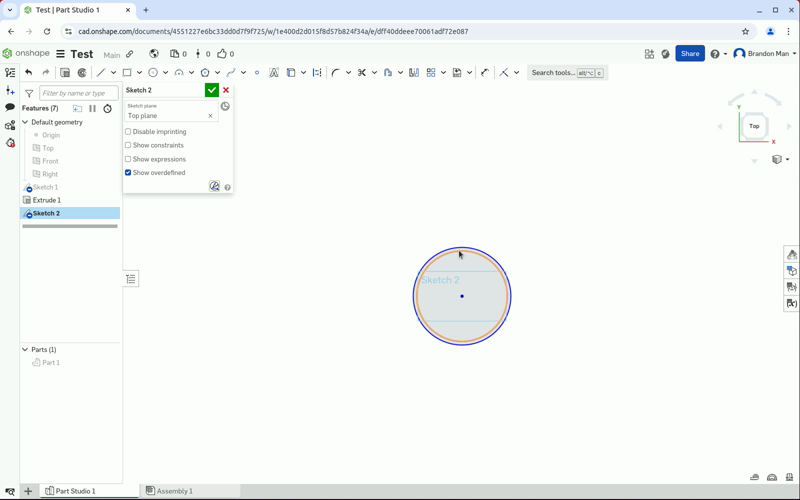
scroll(6)
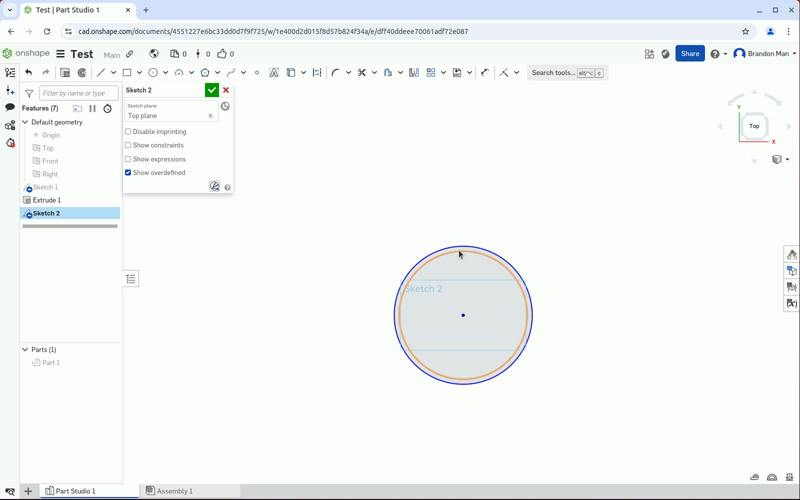
scroll(6)
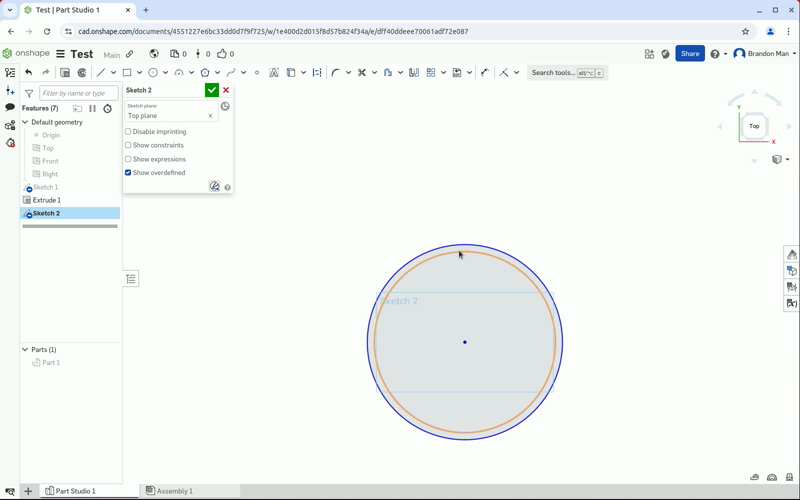
scroll(6)
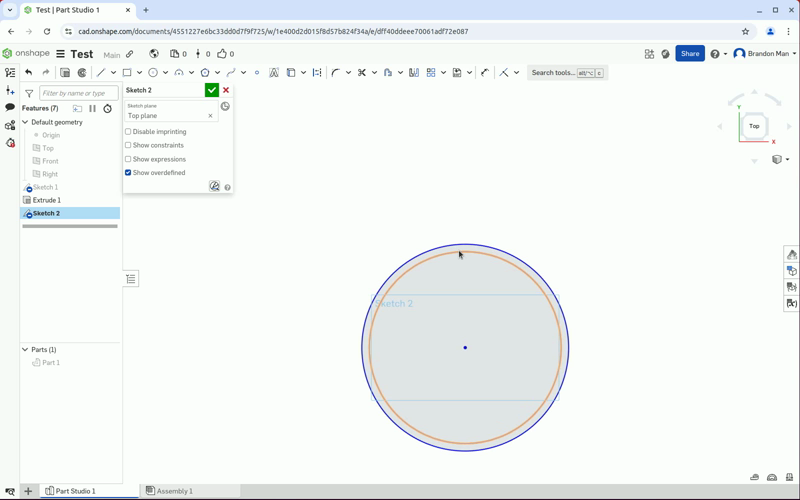
scroll(6)
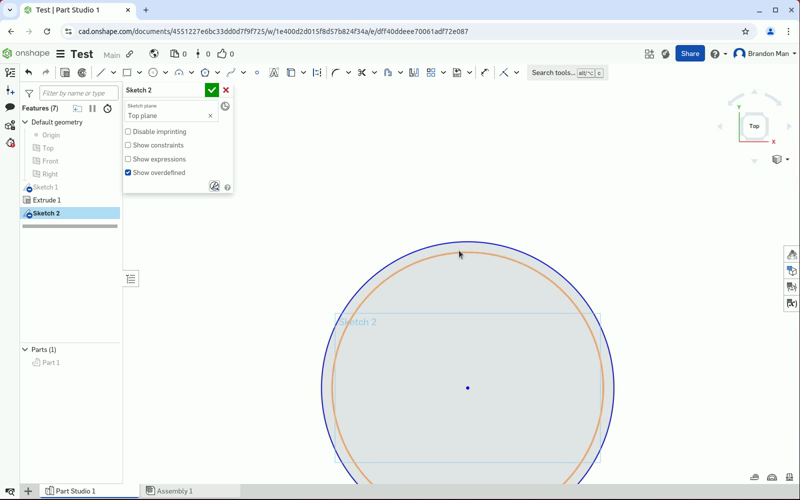
scroll(6)
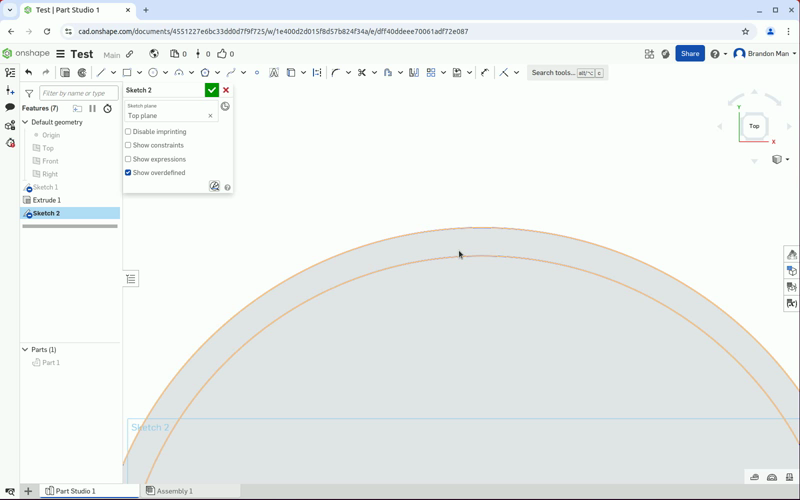
click(459, 250)
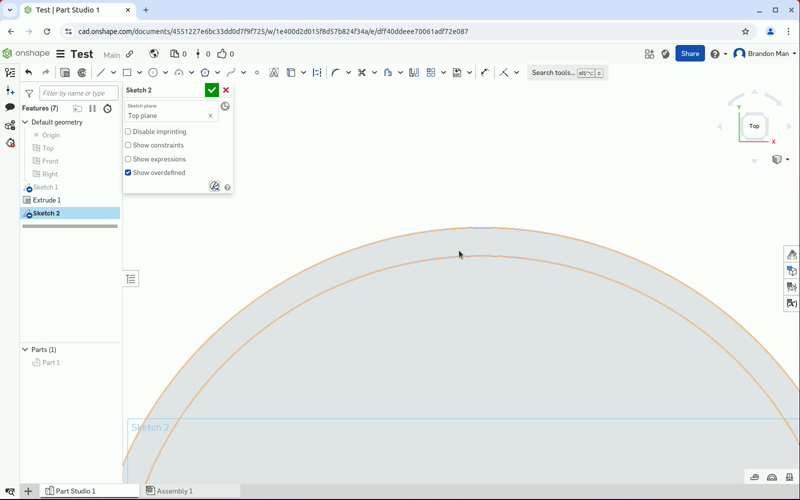
scroll(-6)
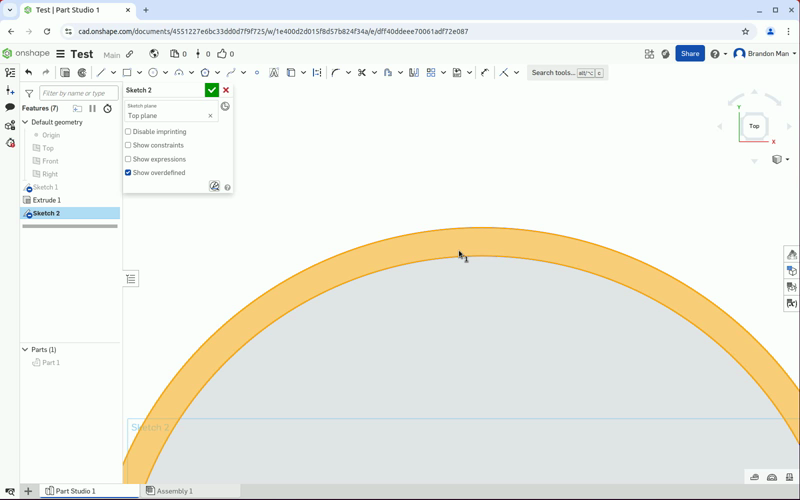
scroll(-6)
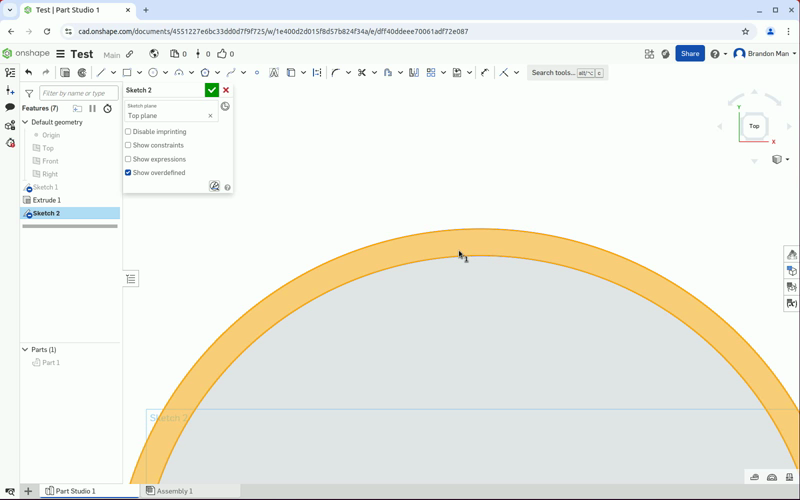
scroll(-6)
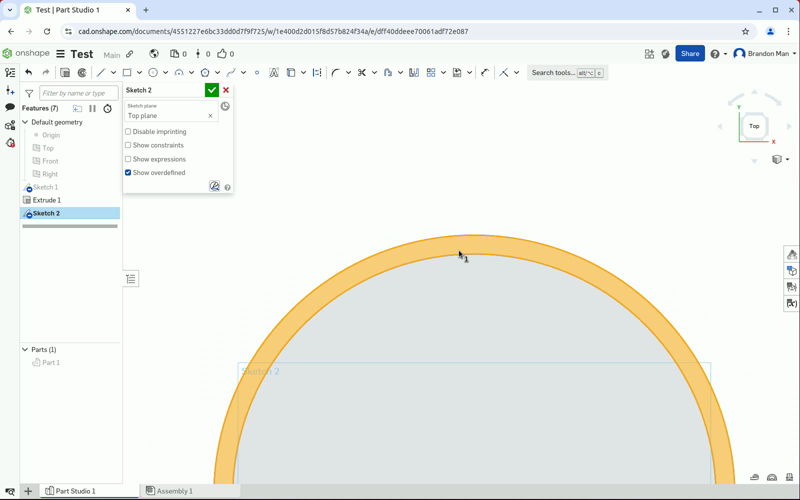
scroll(-6)
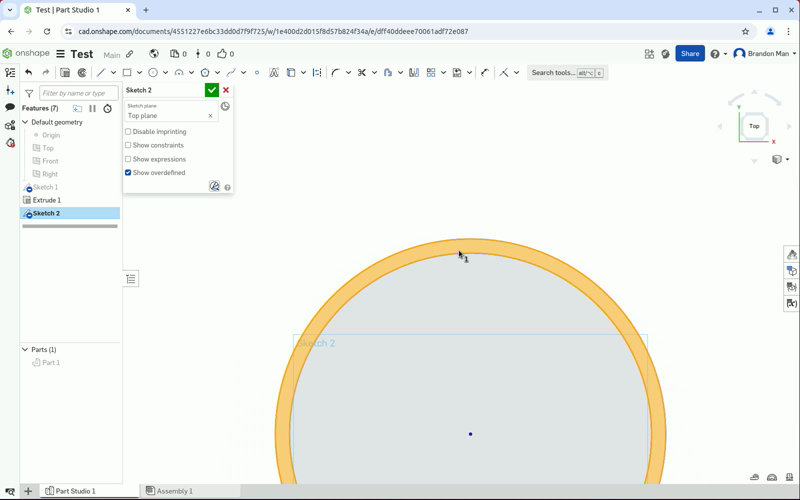
scroll(-6)
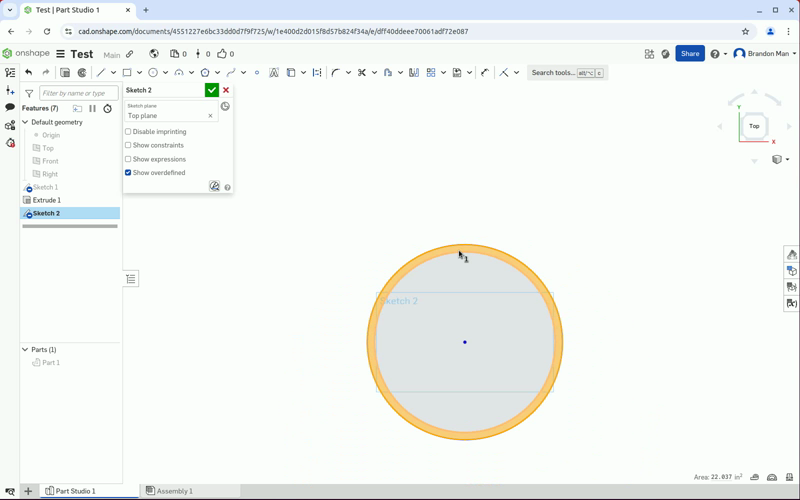
scroll(-6)
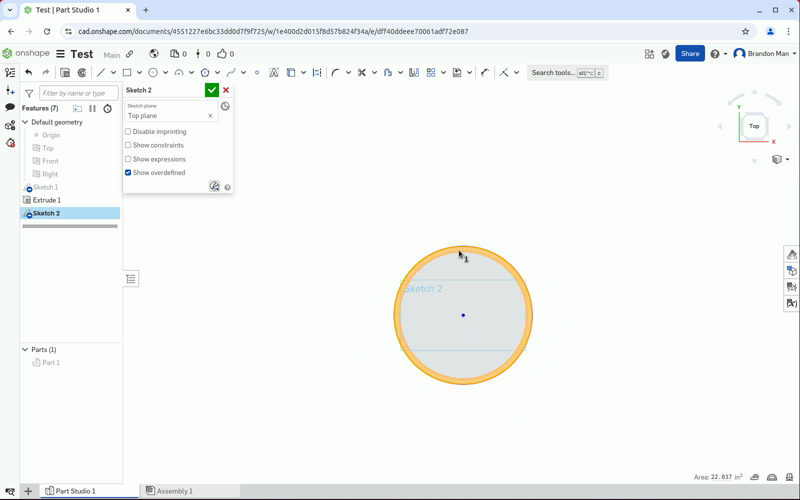
scroll(-6)
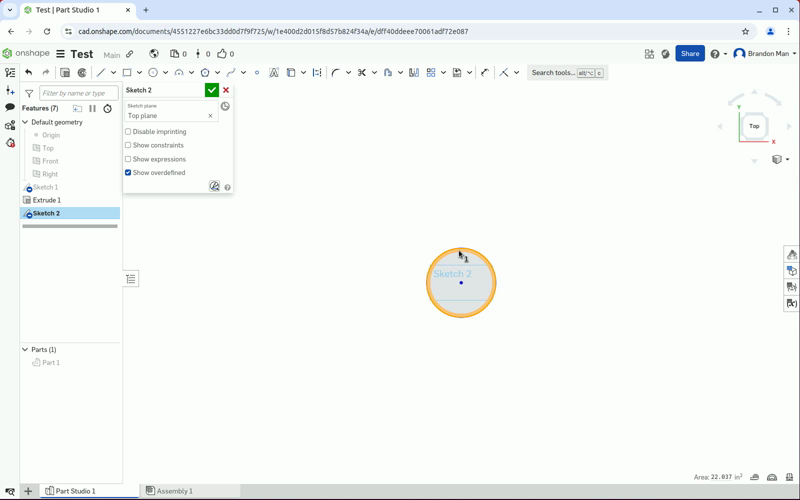
mouse_move(73, 352)
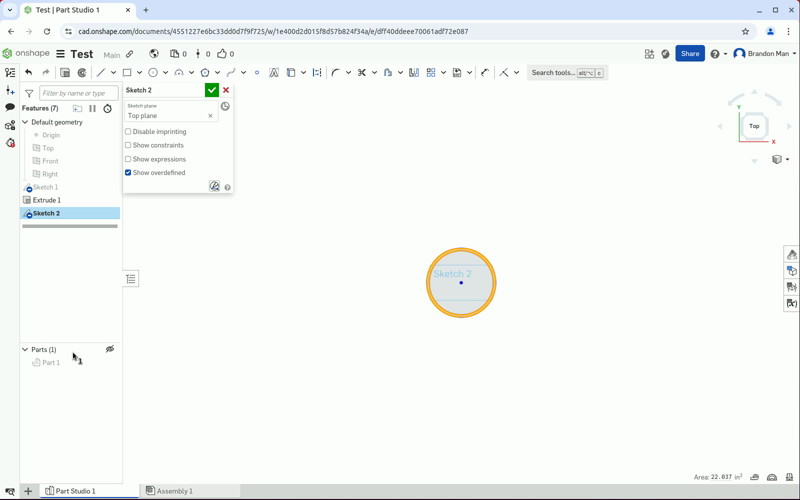
key(shift+y)
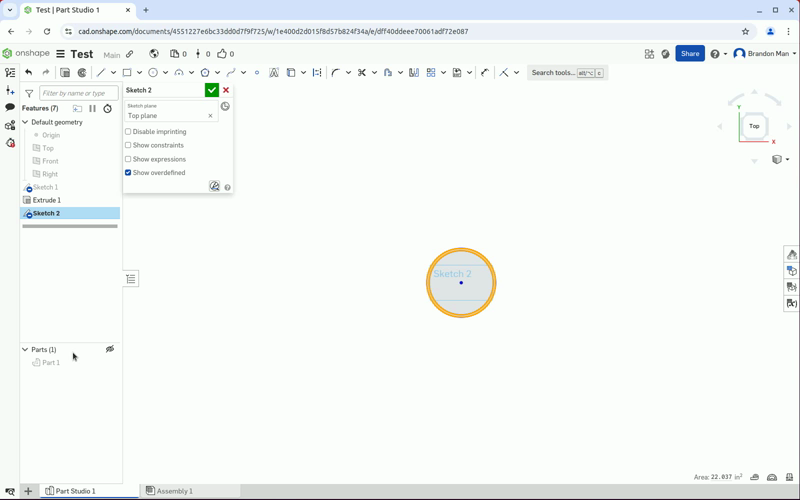
key(shift+e)
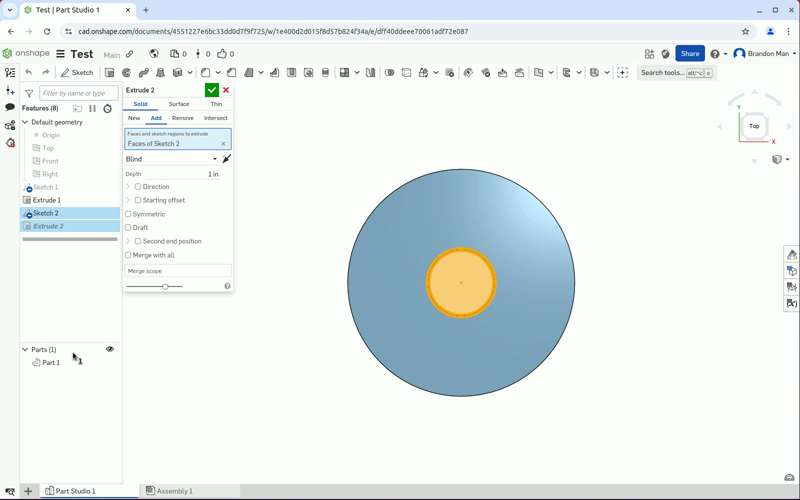
mouse_move(143, 106)
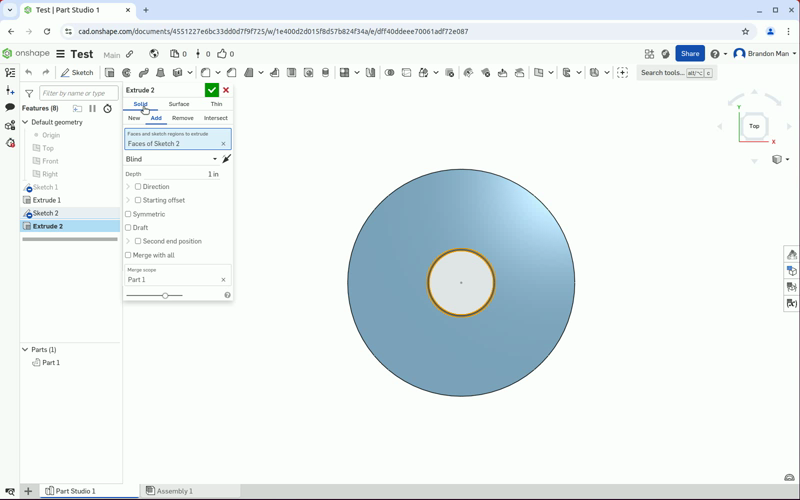
click(143, 106)
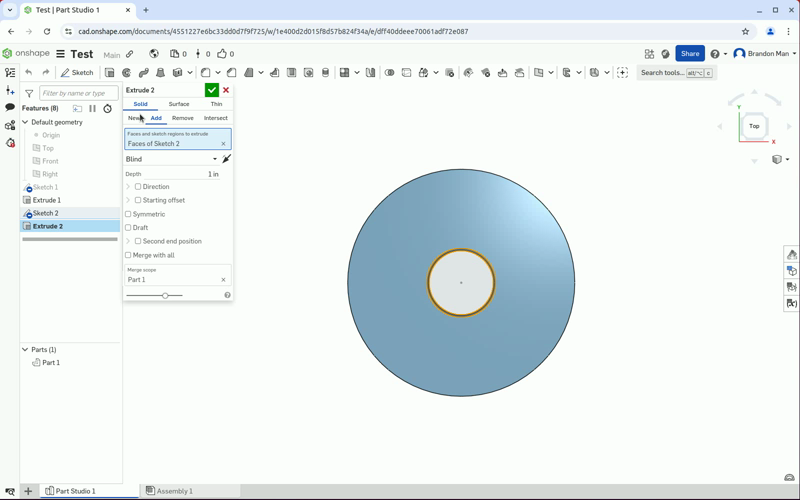
mouse_move(137, 120)
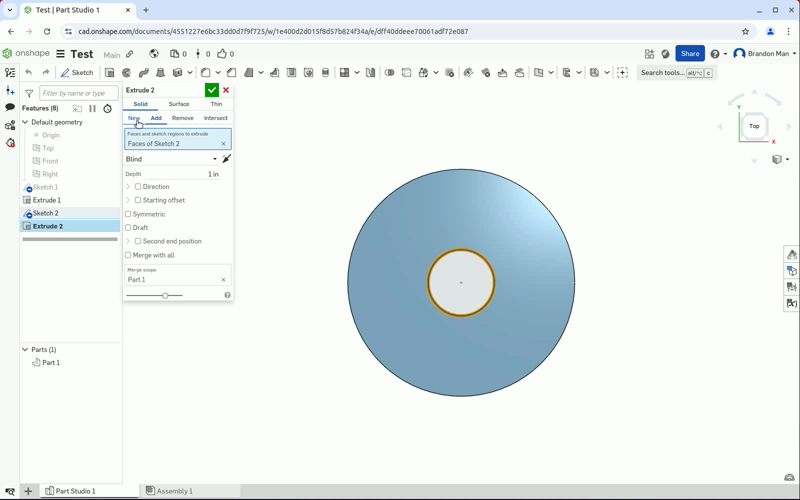
click(137, 120)
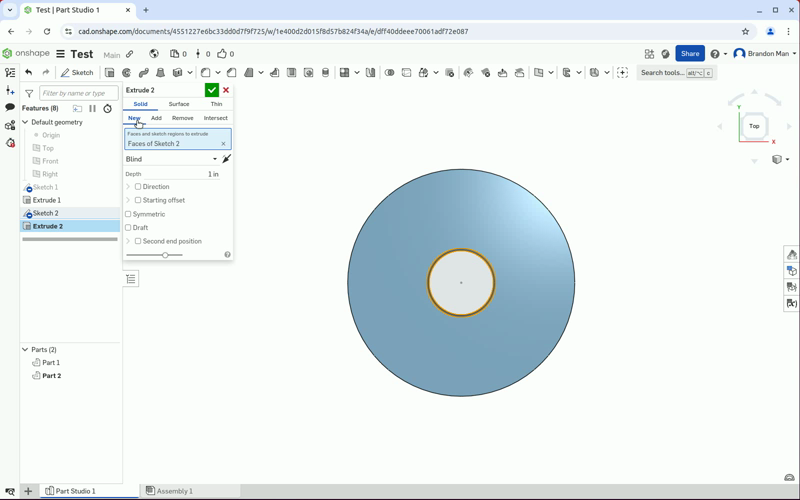
key(tab, 4)
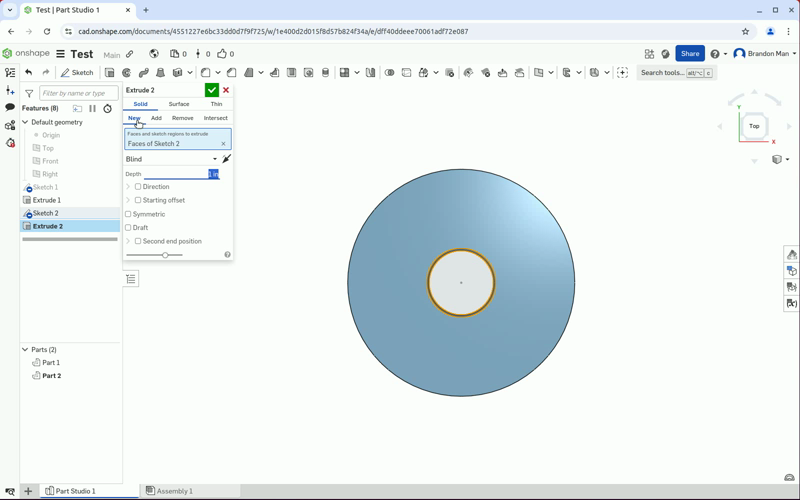
text(1.204)
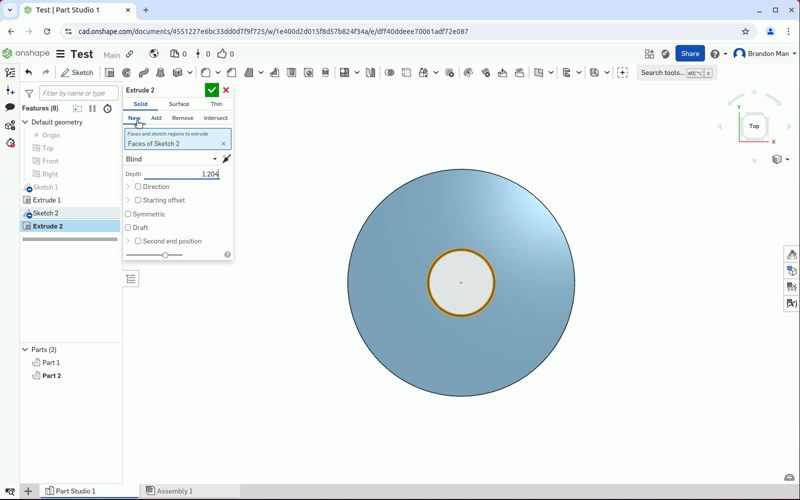
key(tab, 3)
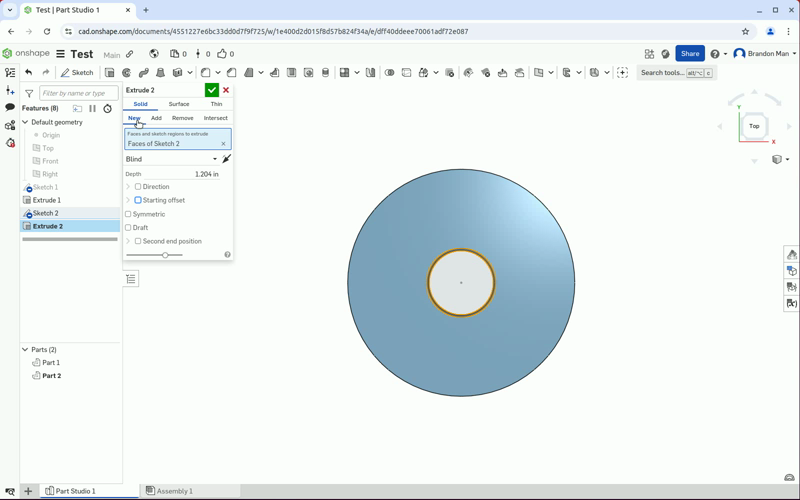
key(tab, 2)
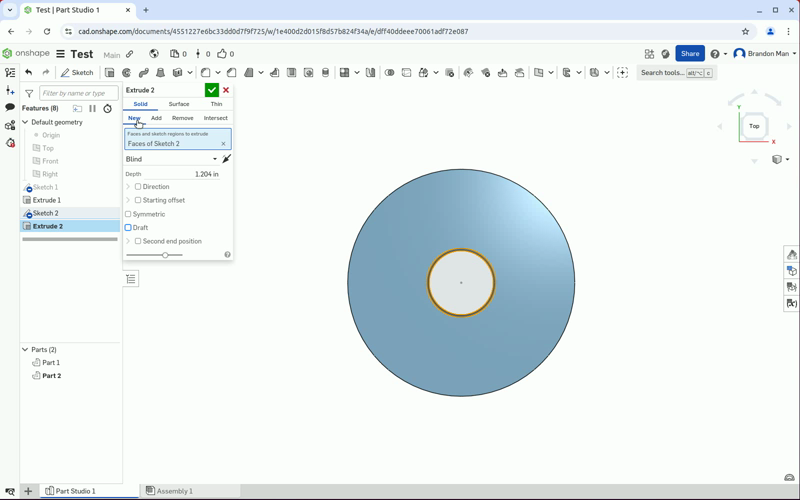
key(space)
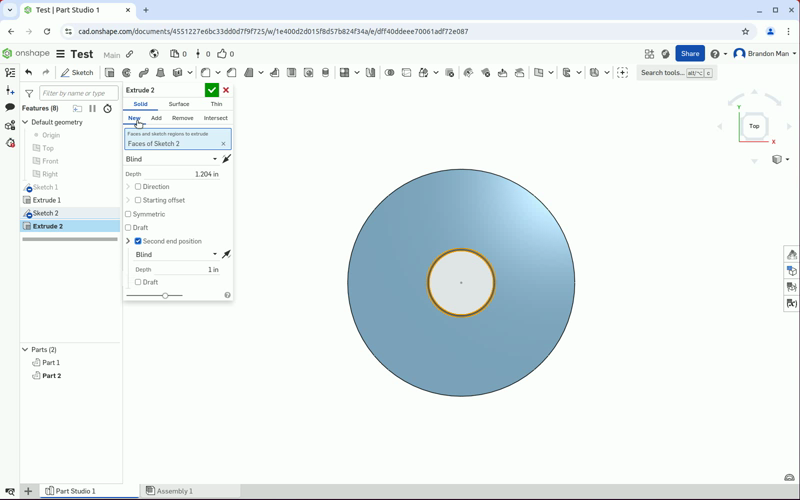
key(tab, 3)
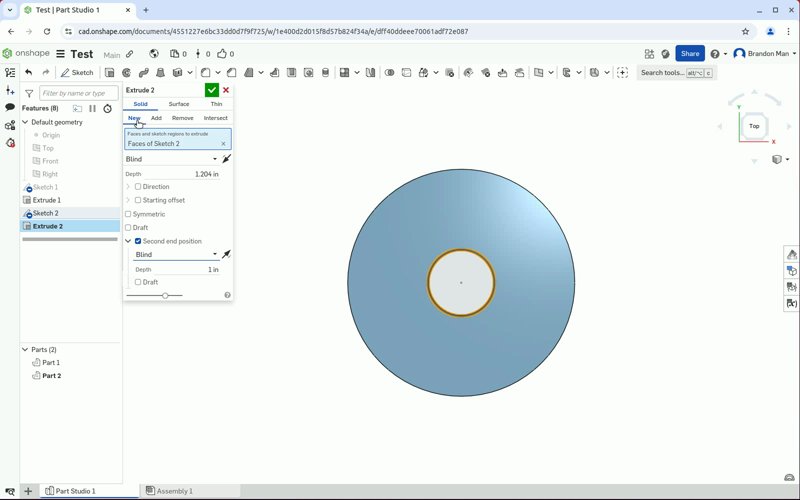
text(15.165)
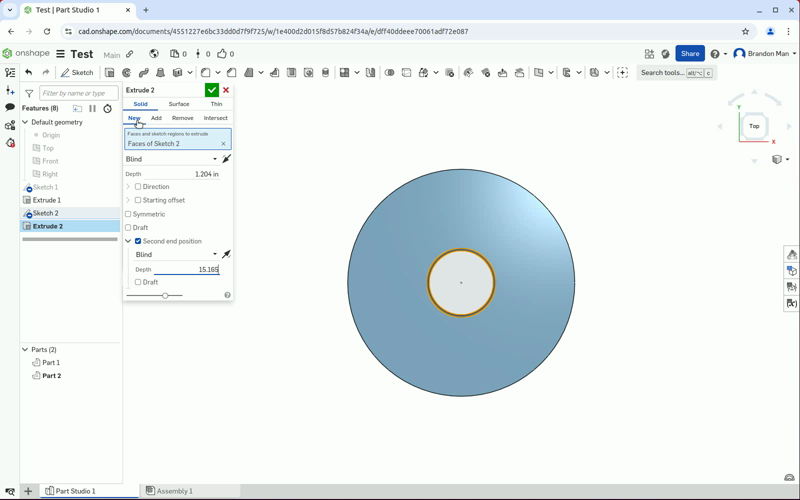
key(enter)
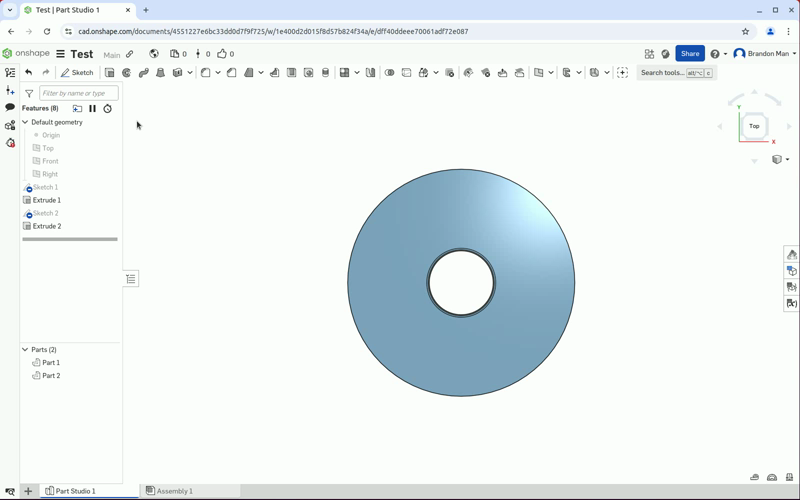
key(shift+h)
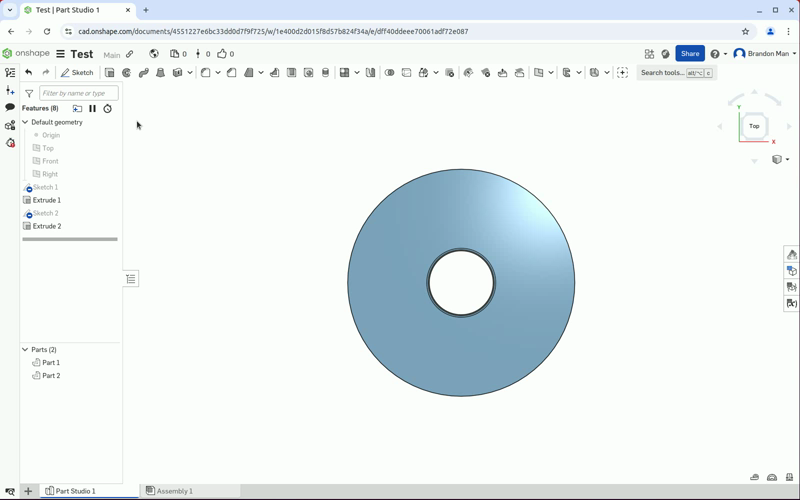
key(shift+h)
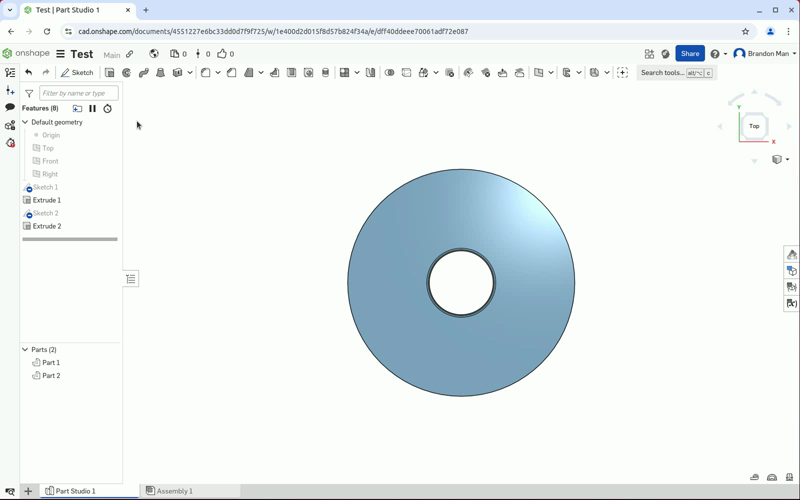
mouse_move(73, 189)
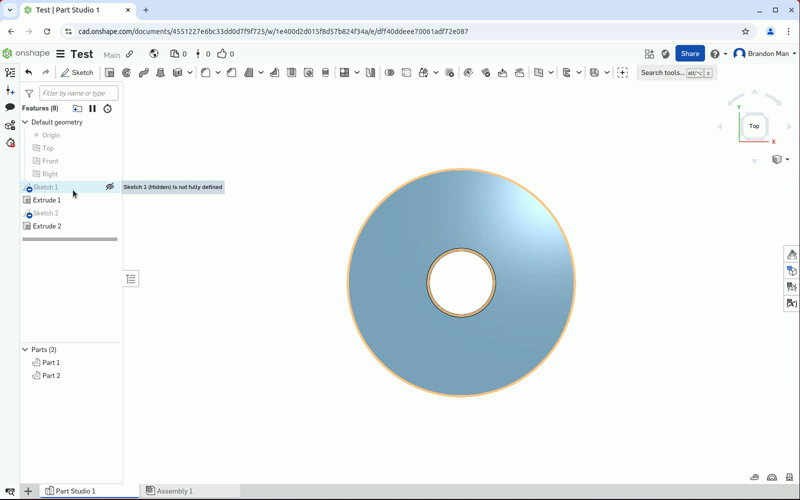
click(73, 189)
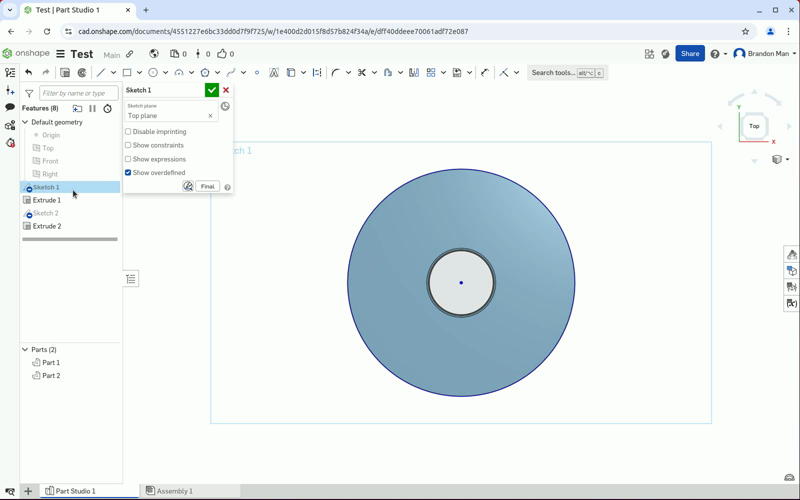
mouse_move(229, 92)
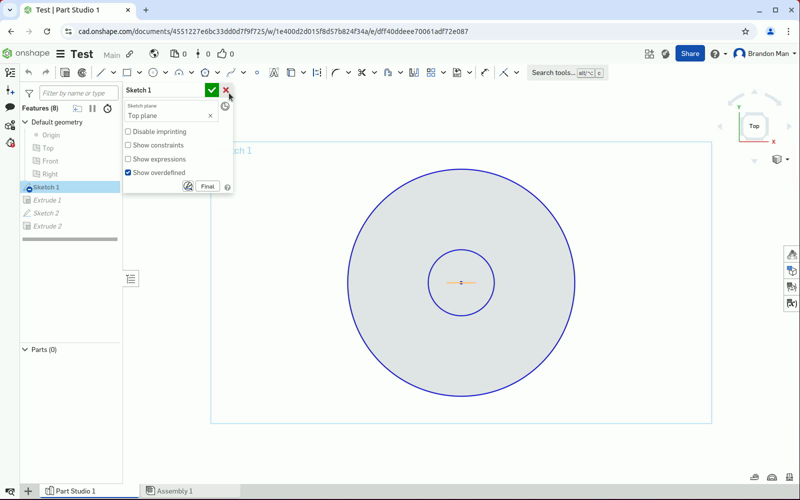
click(229, 92)
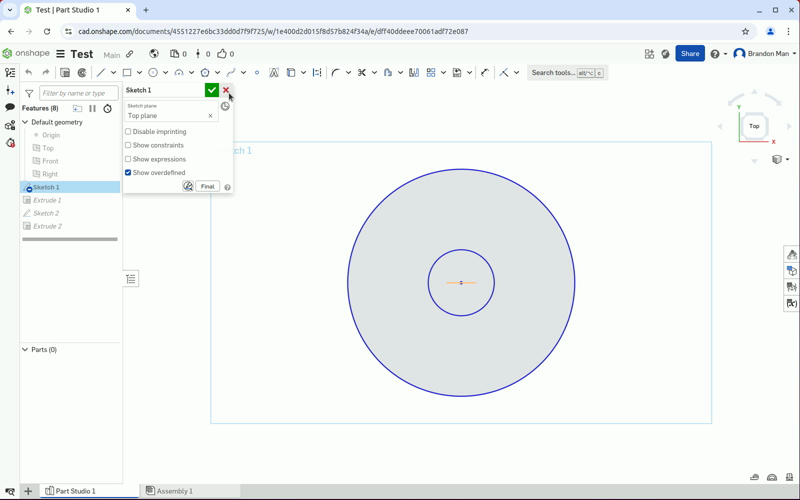
key(shift+s)
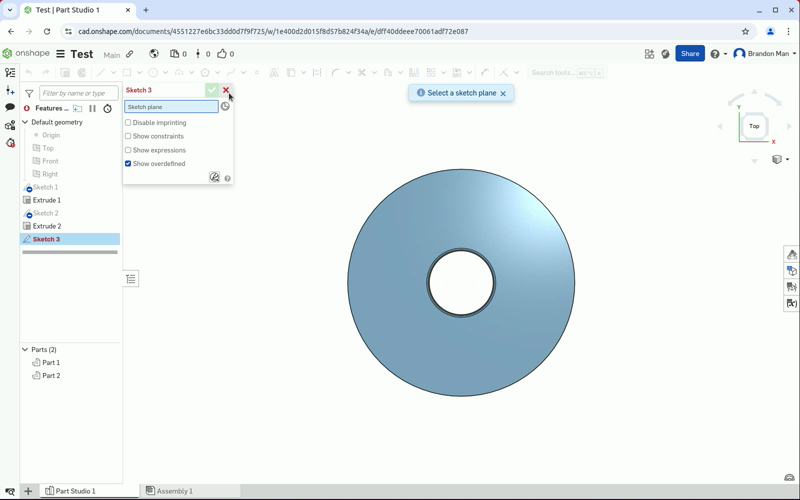
mouse_move(73, 150)
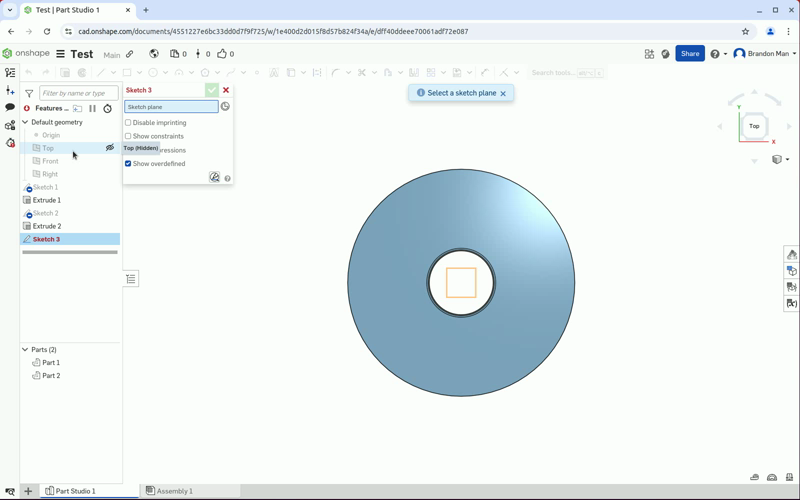
click(73, 150)
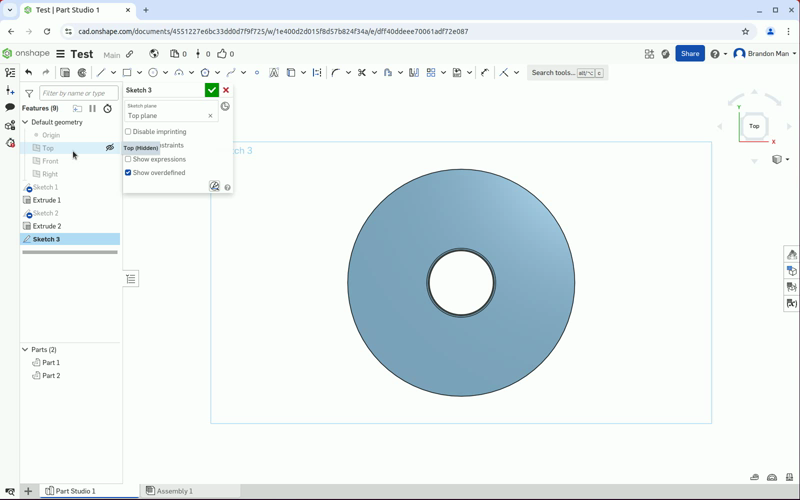
mouse_move(73, 352)
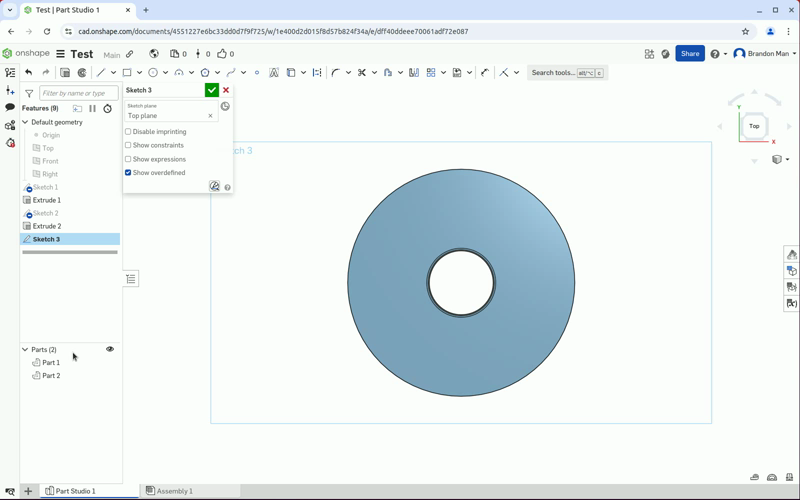
key(y)
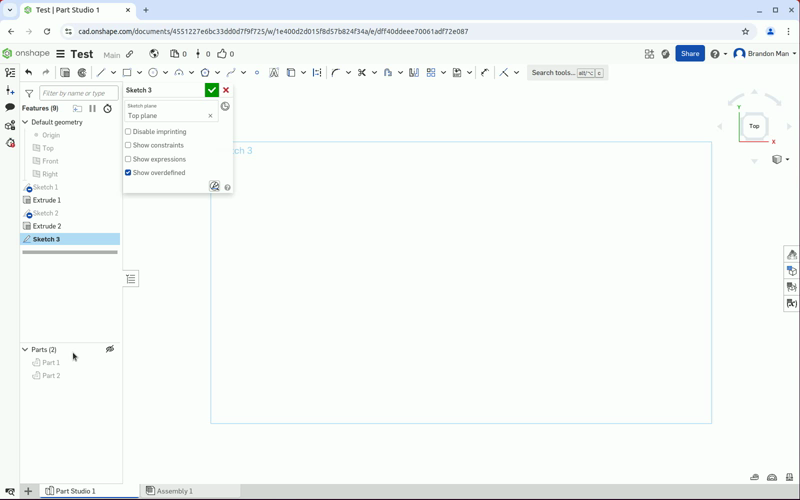
key(c)
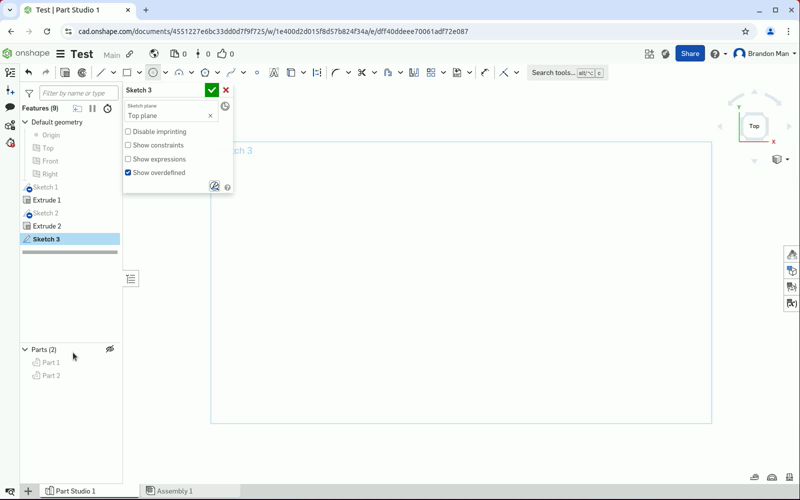
key_down(shift)
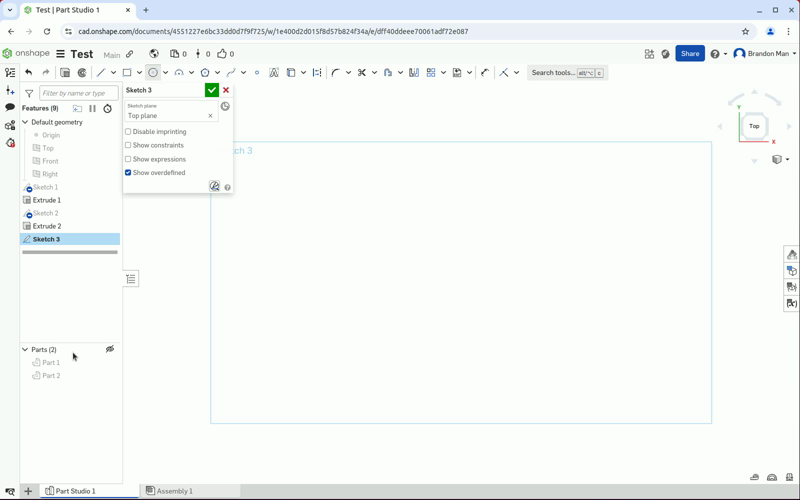
mouse_move(461, 282)
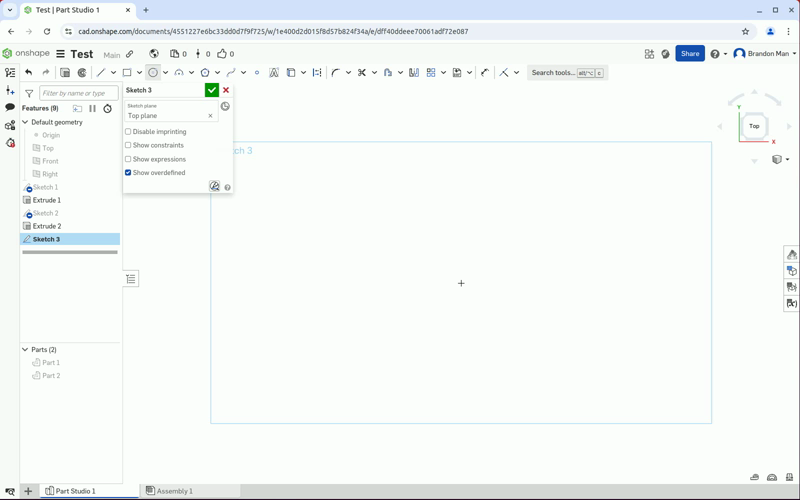
click(461, 282)
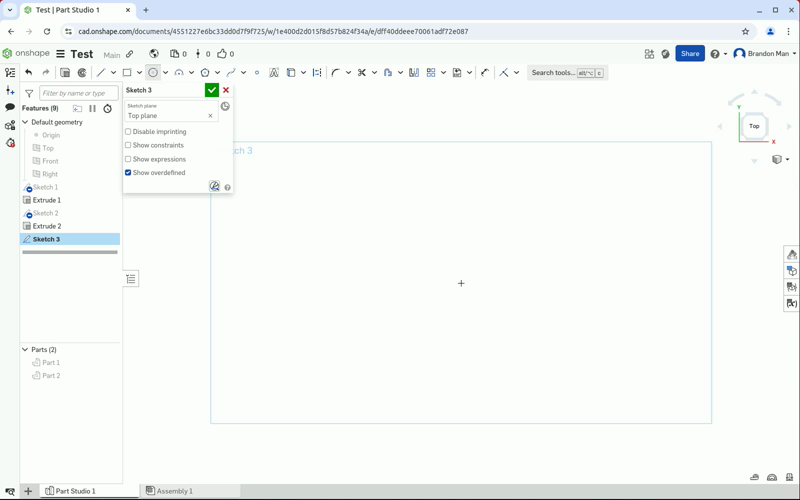
key_up(shift)
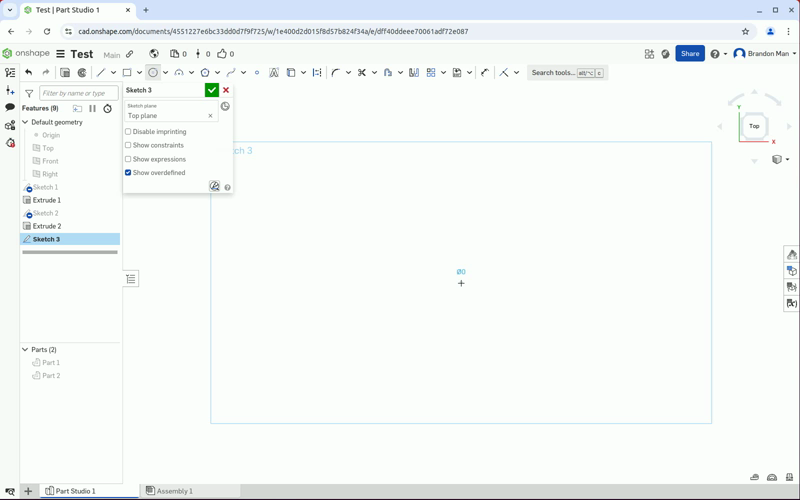
mouse_move(574, 282)
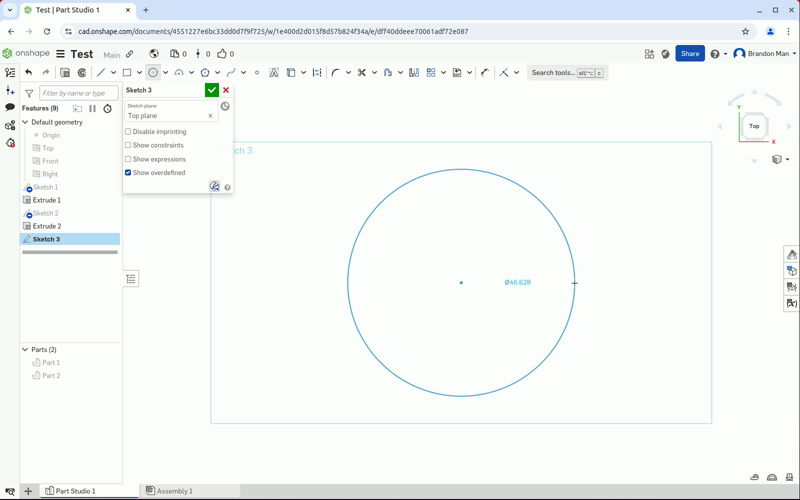
click(574, 282)
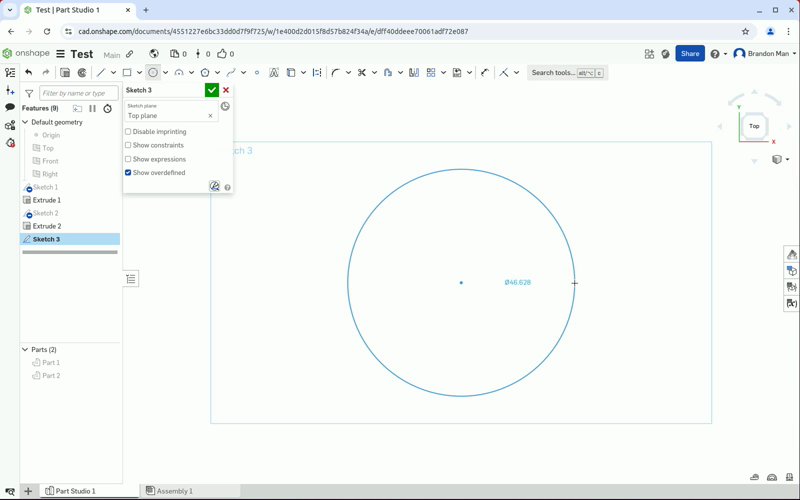
key(esc)
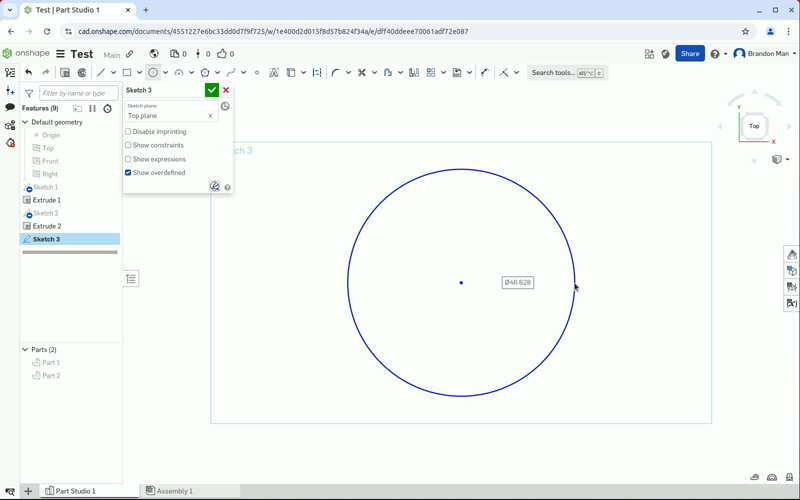
key(c)
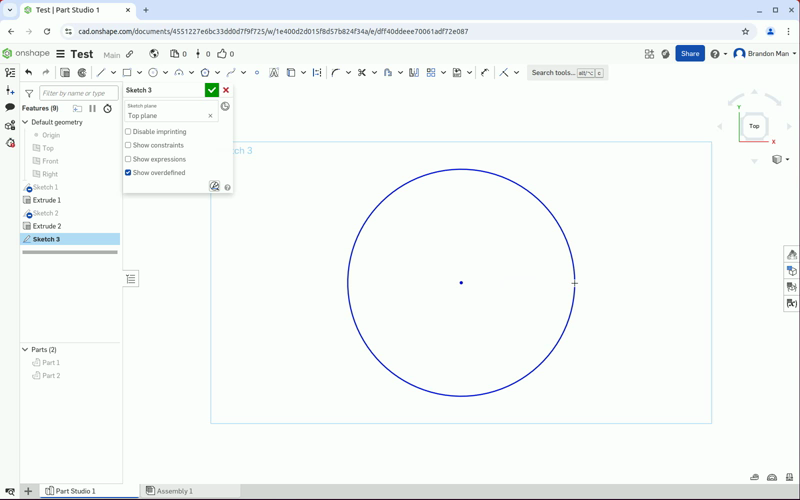
key_down(shift)
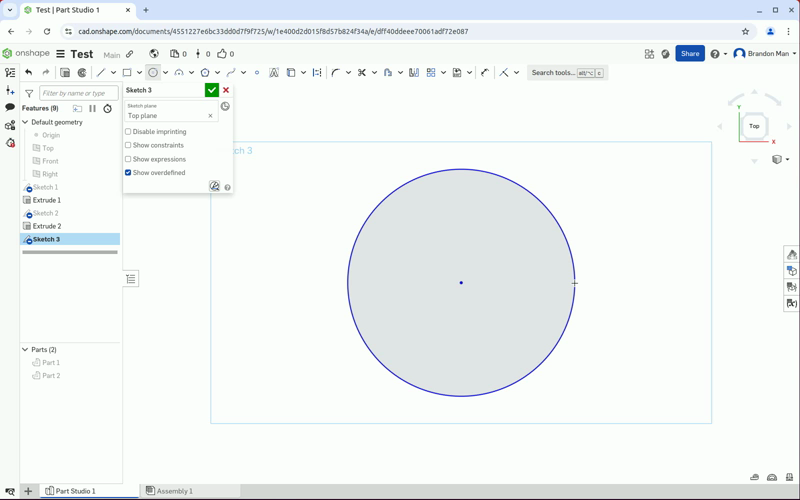
mouse_move(461, 282)
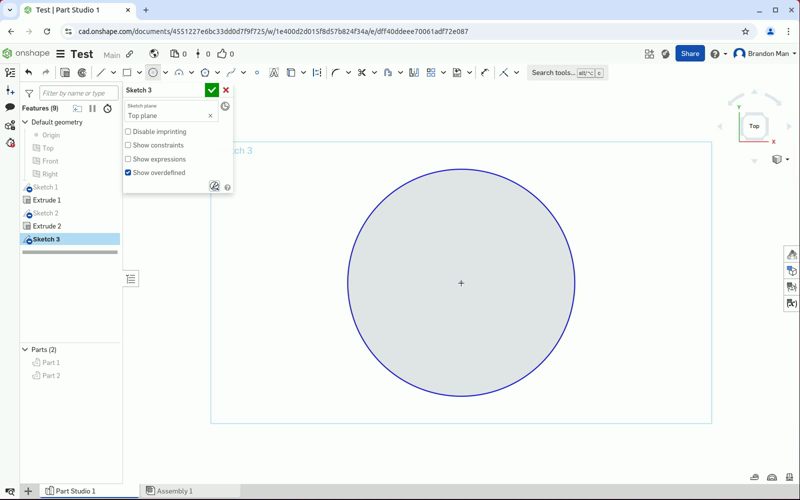
click(461, 282)
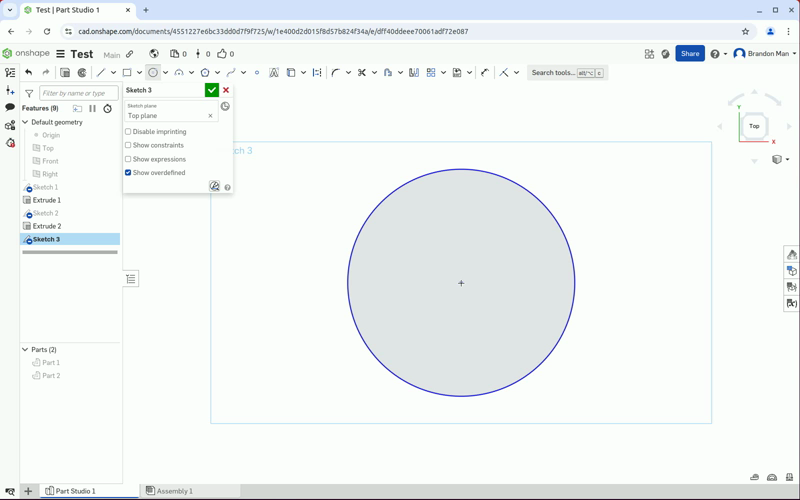
key_up(shift)
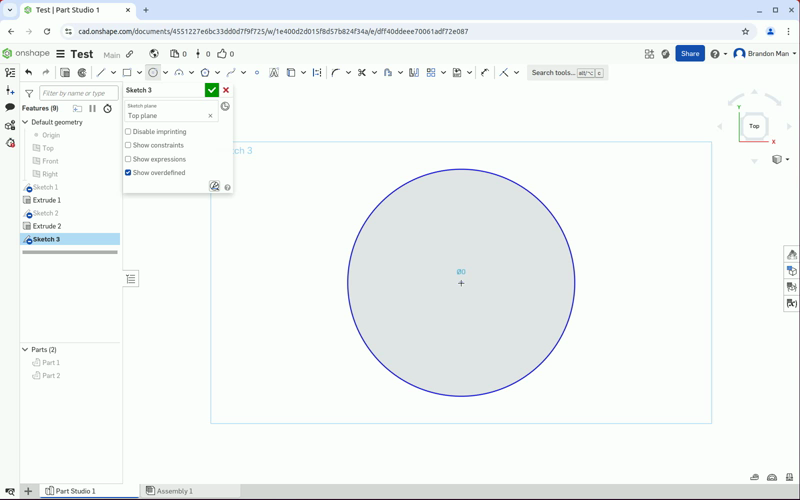
mouse_move(494, 282)
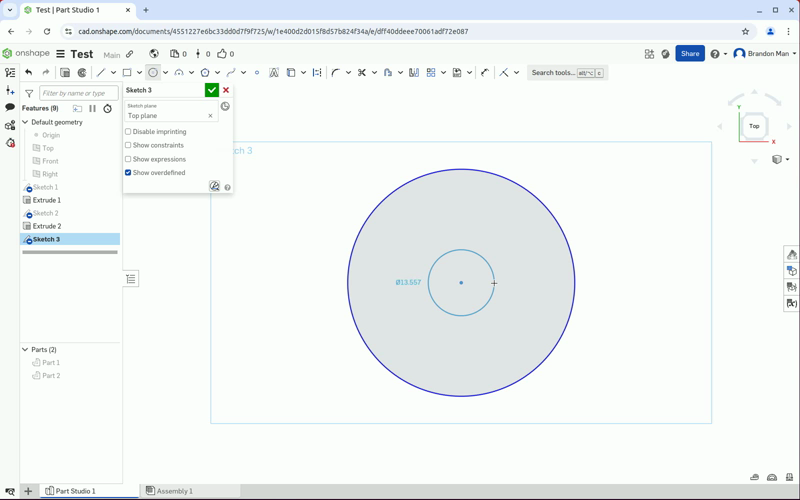
click(494, 282)
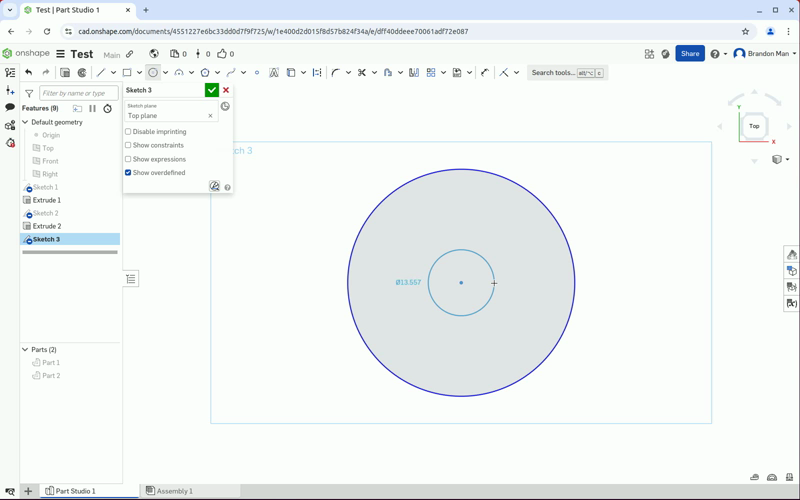
key(esc)
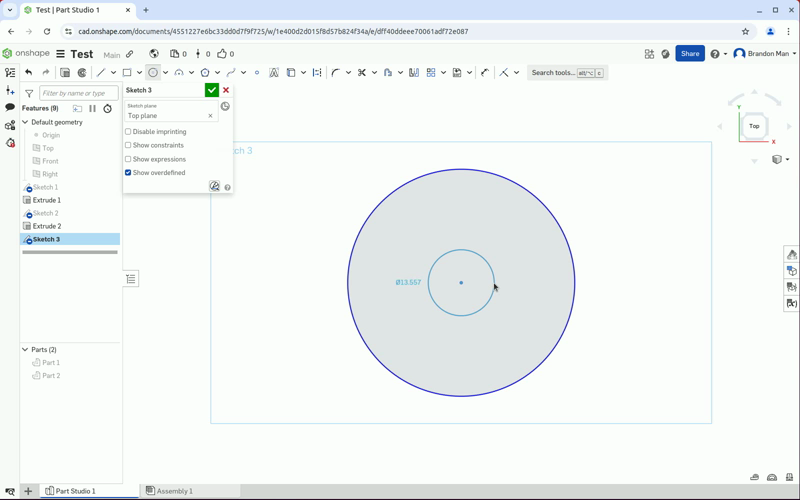
mouse_move(431, 209)
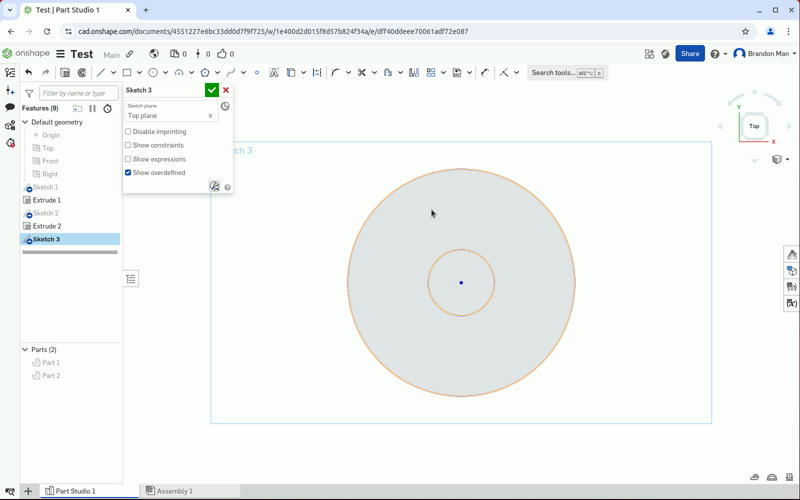
click(431, 209)
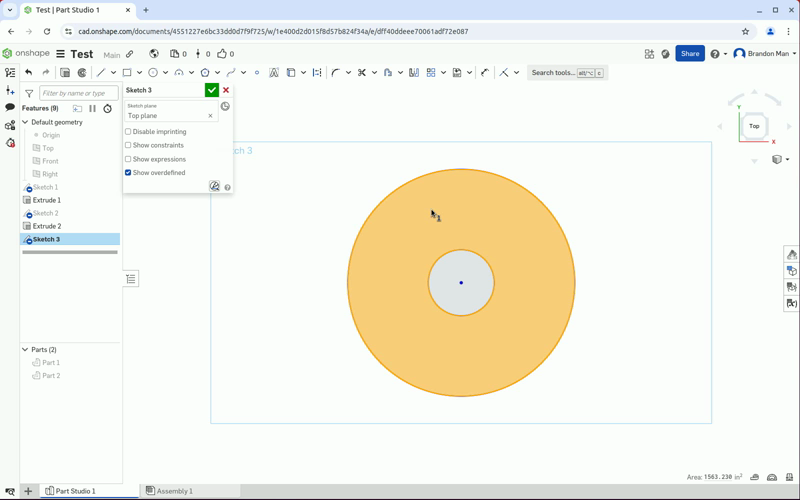
mouse_move(73, 352)
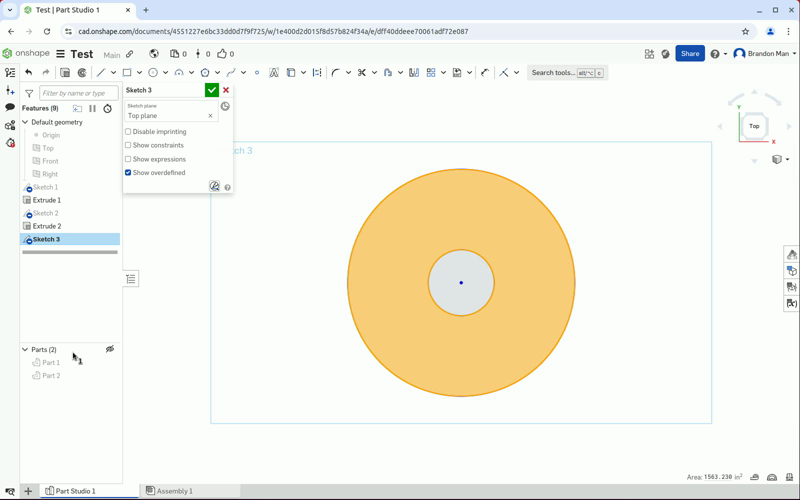
key(shift+y)
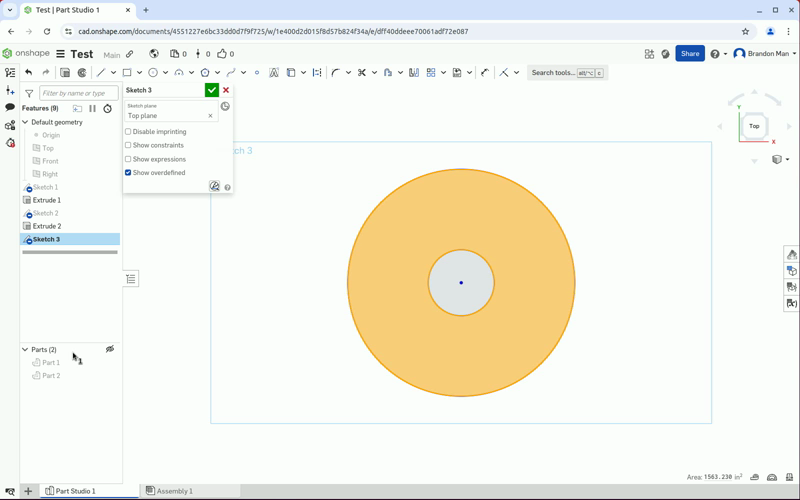
key(shift+e)
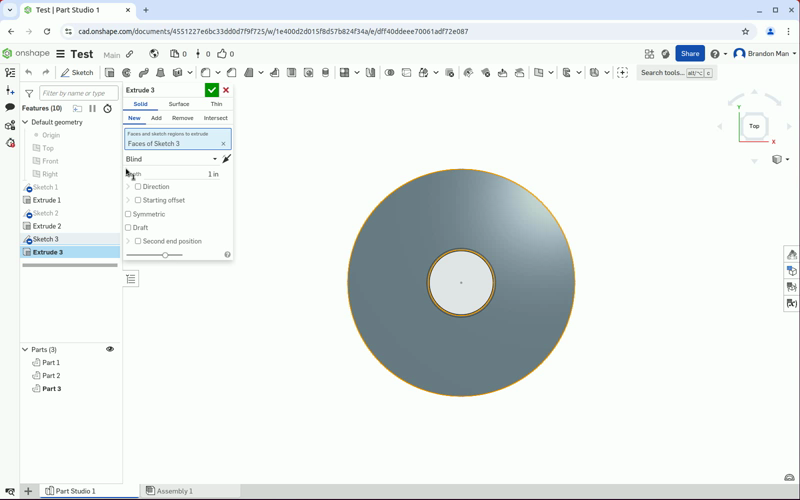
mouse_move(143, 106)
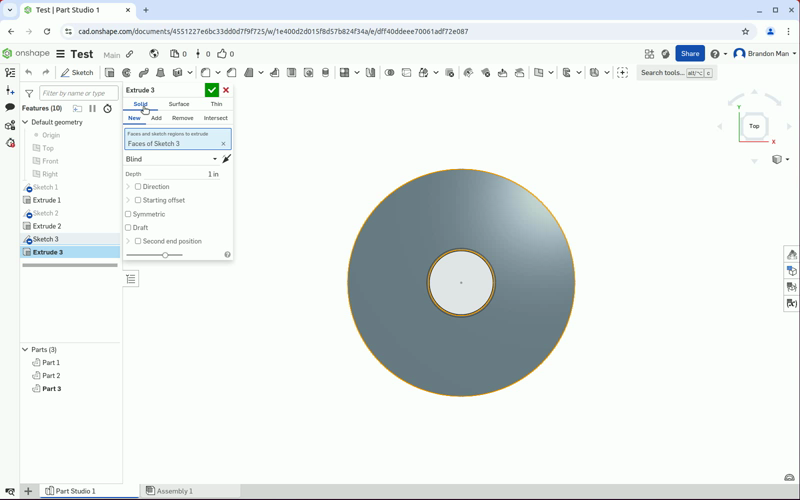
click(143, 106)
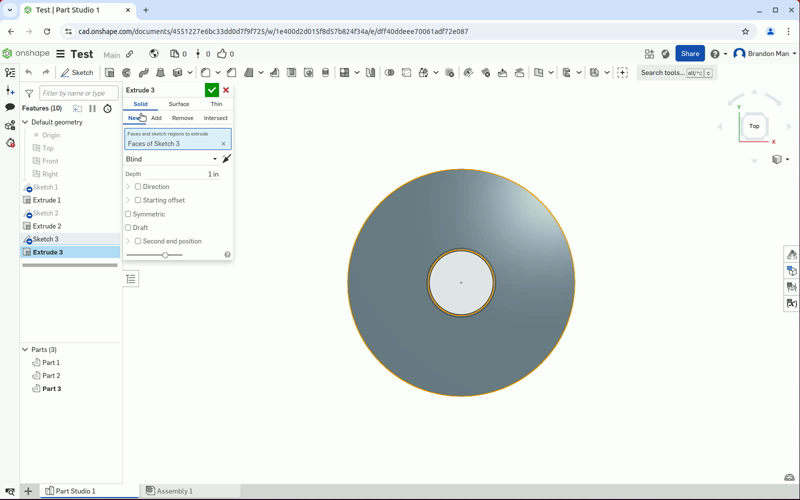
mouse_move(137, 120)
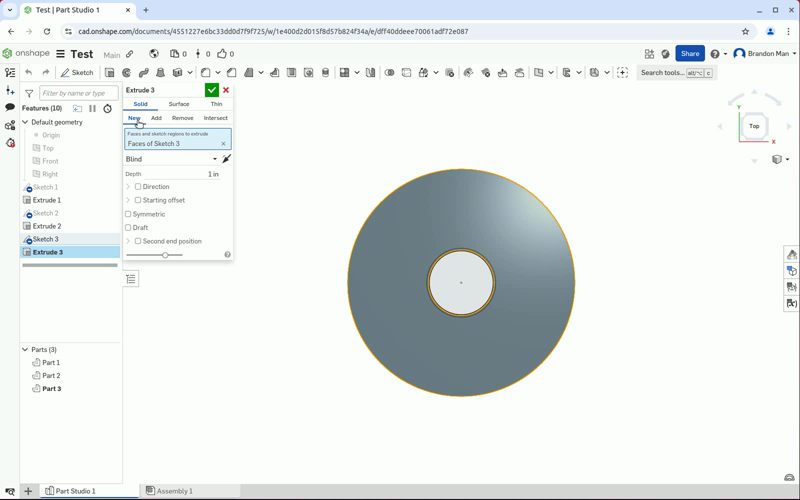
click(137, 120)
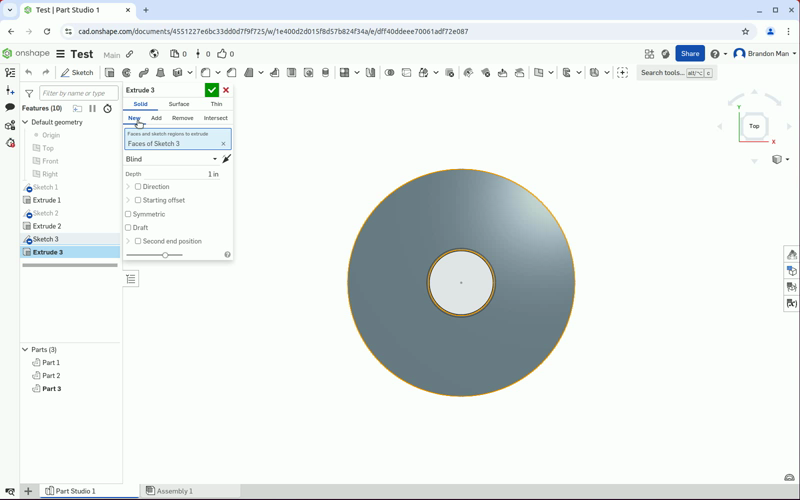
key(tab, 4)
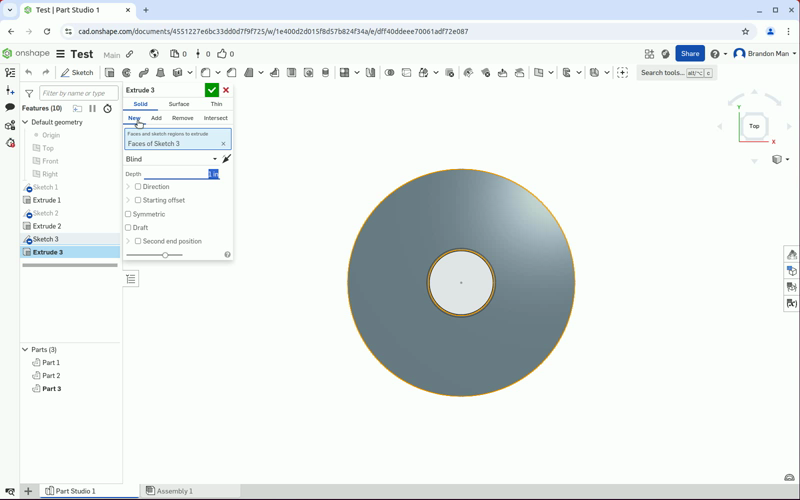
text(-15.165)
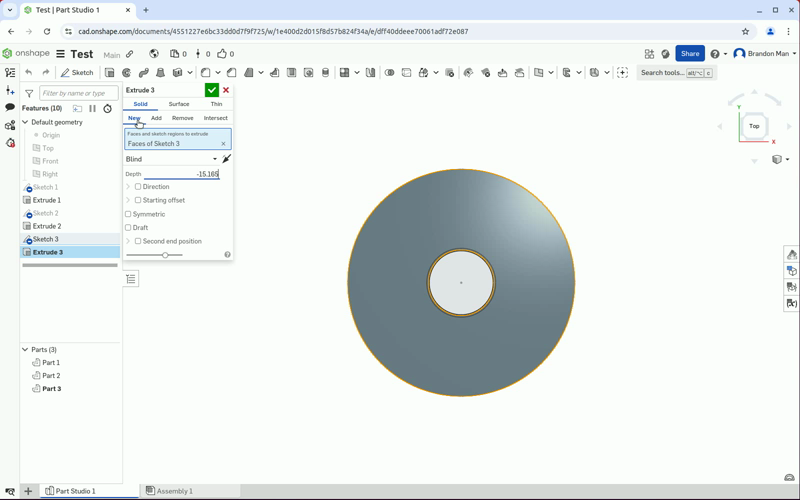
key(tab, 3)
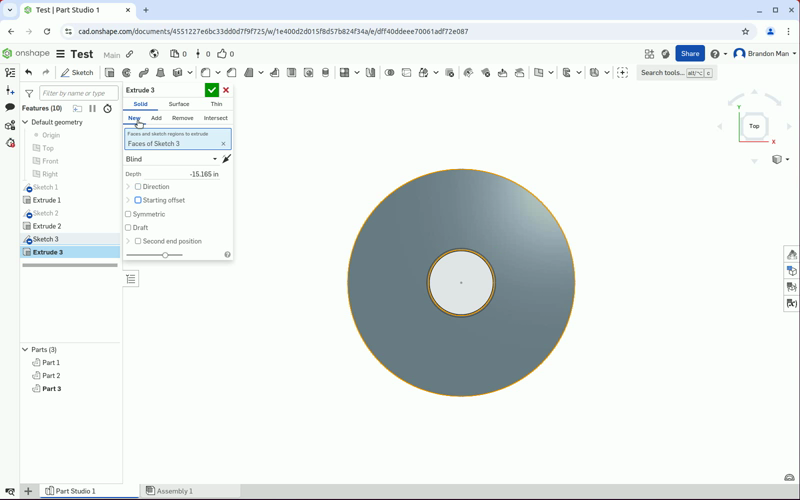
key(tab, 2)
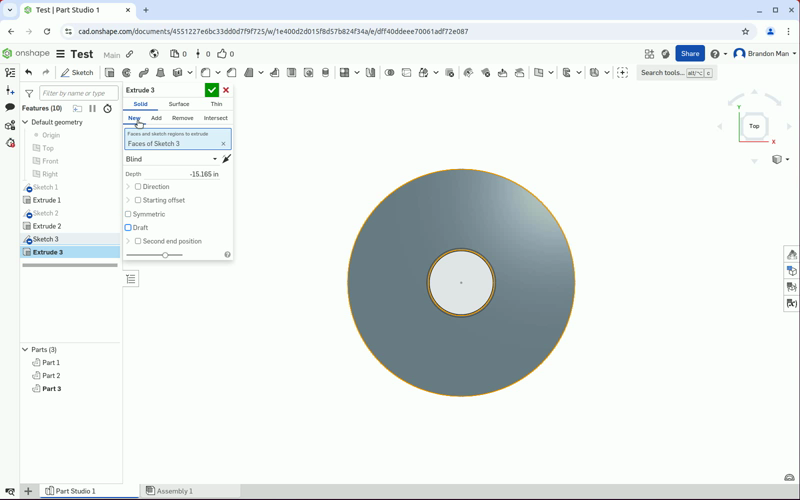
key(space)
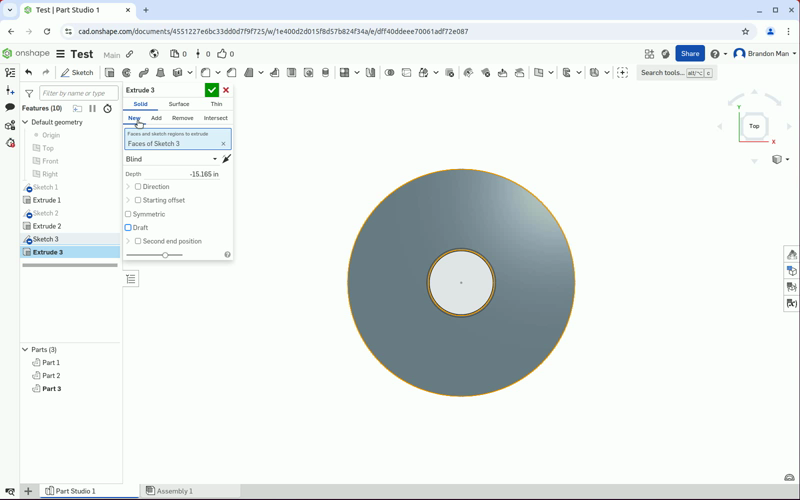
key(tab, 3)
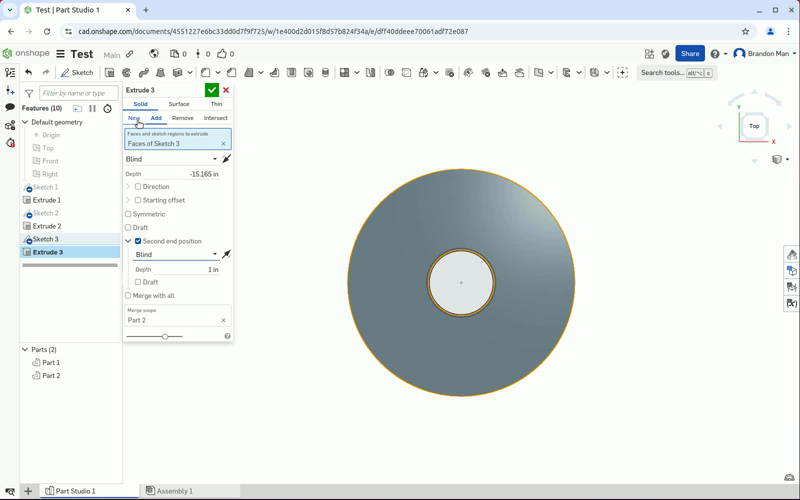
text(14.202)
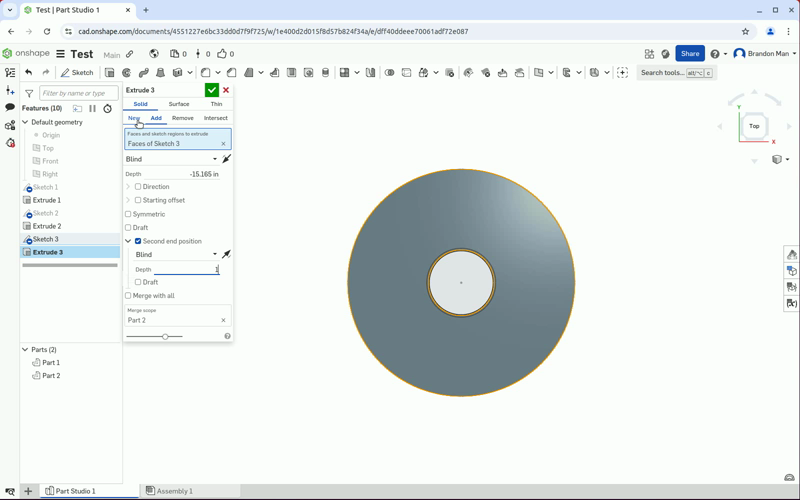
key(enter)
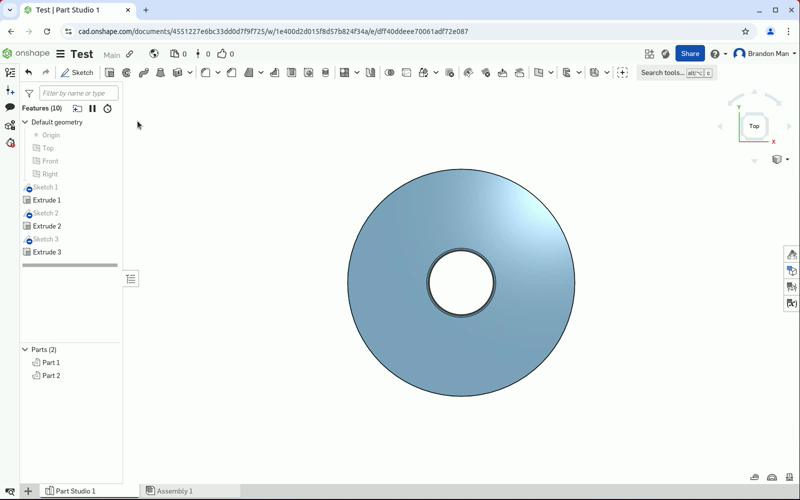
key(shift+h)
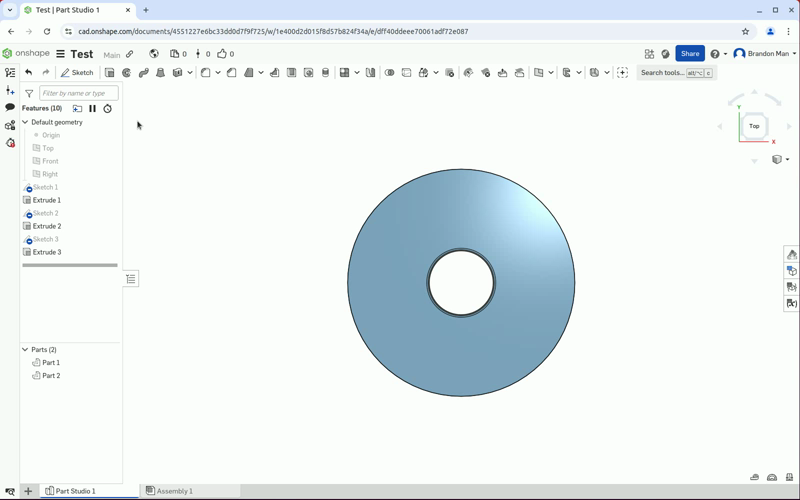
key(shift+h)
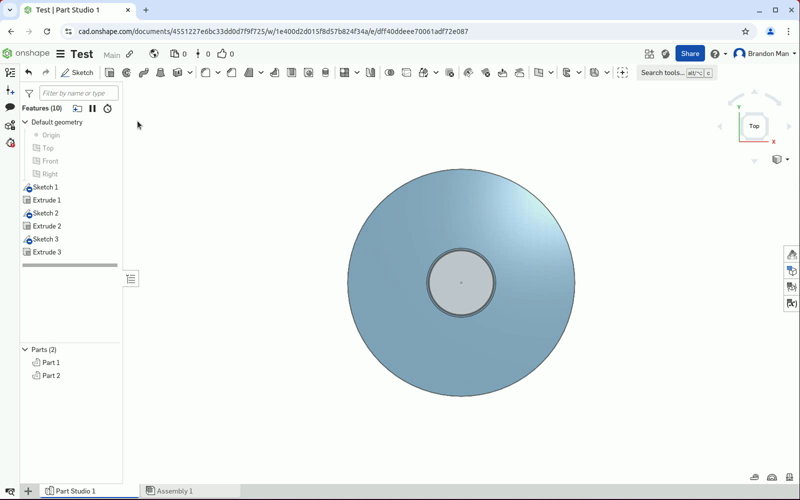
key(shift+7)
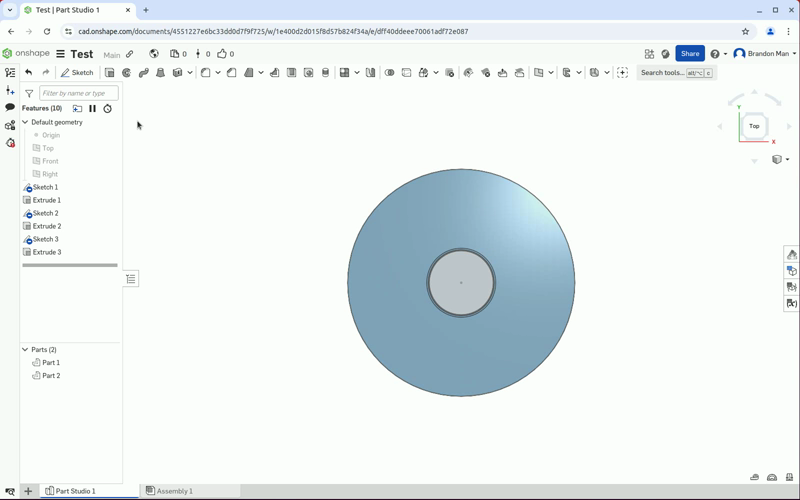
key(up, 3)
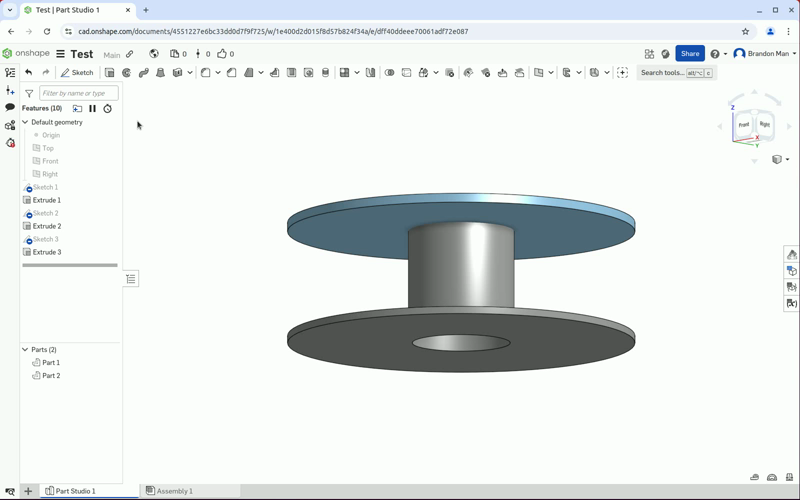
key(left, 3)
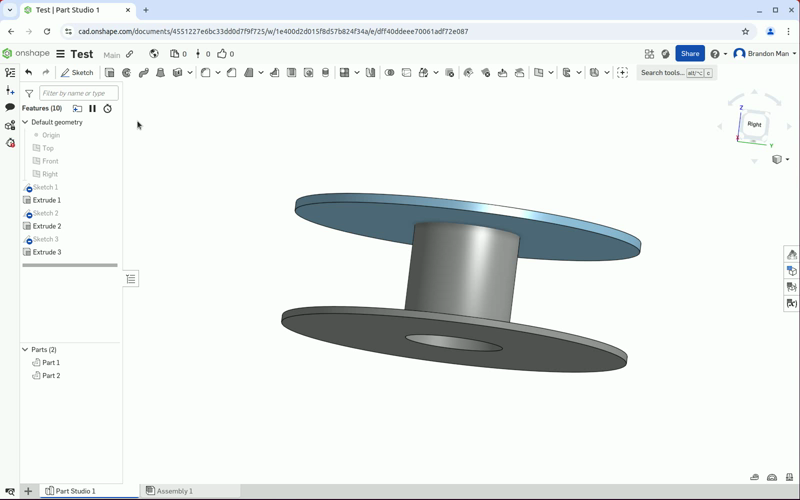
key(right, 3)
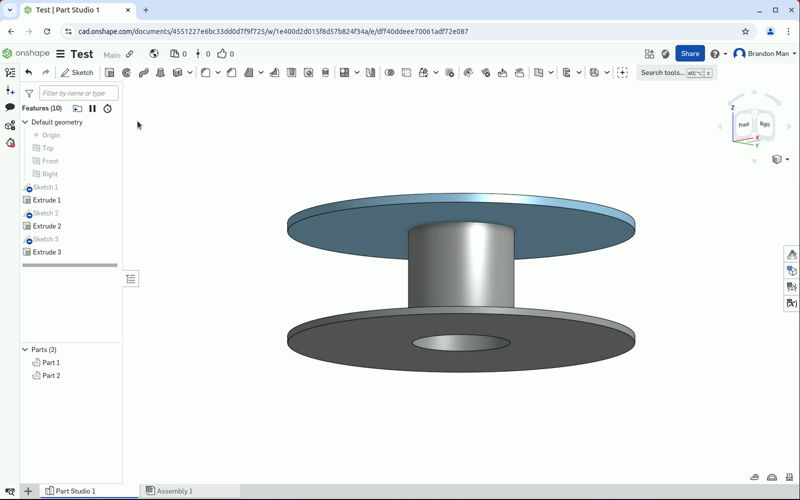
key(down, 3)
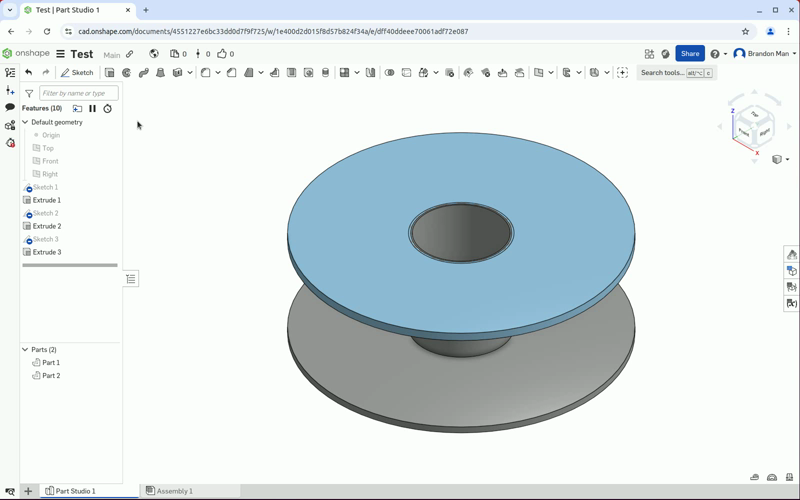
mouse_move(73, 189)
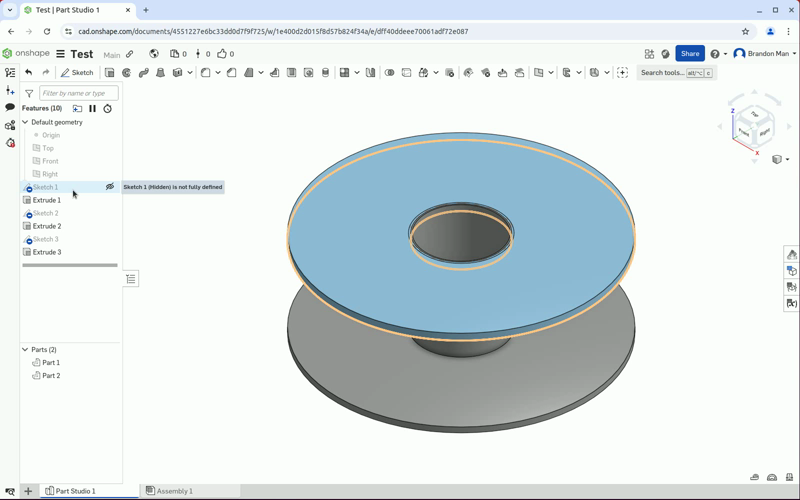
click(73, 189)